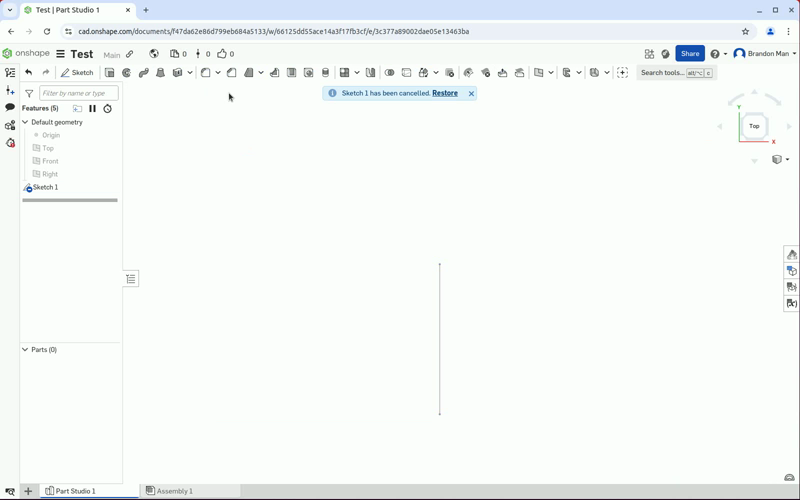
key(shift+h)
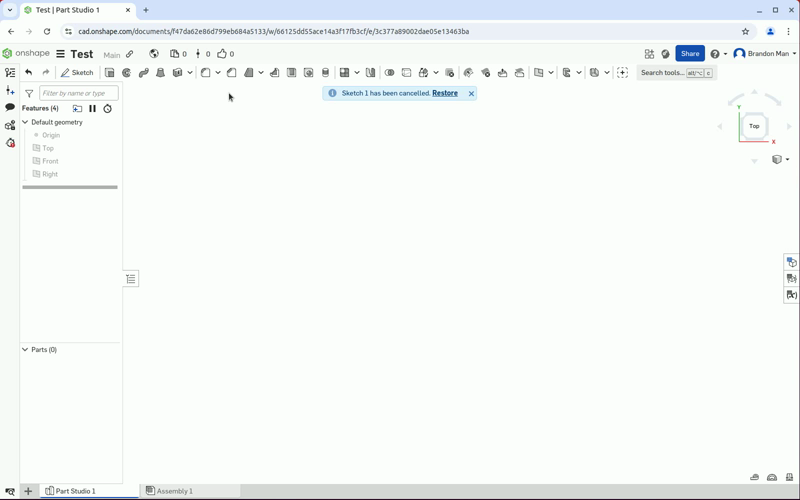
mouse_move(73, 352)
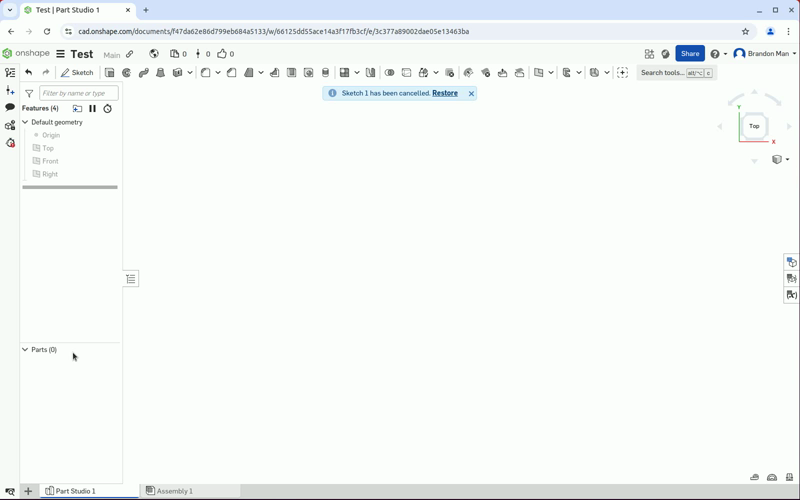
key(y)
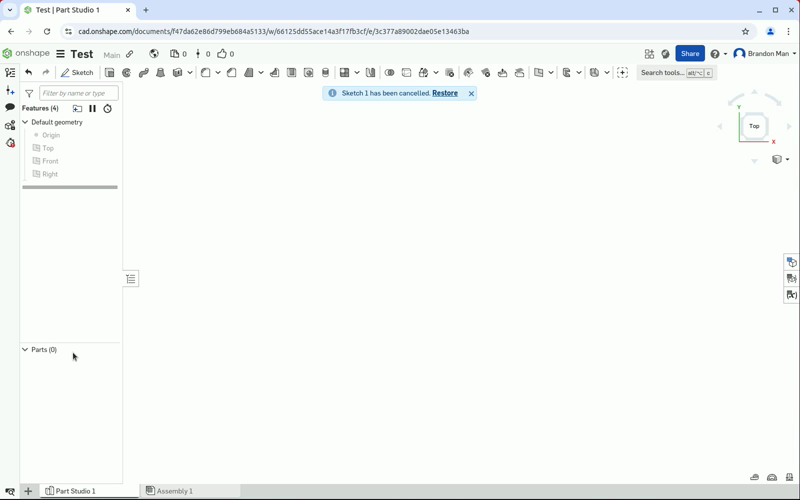
key(shift+p)
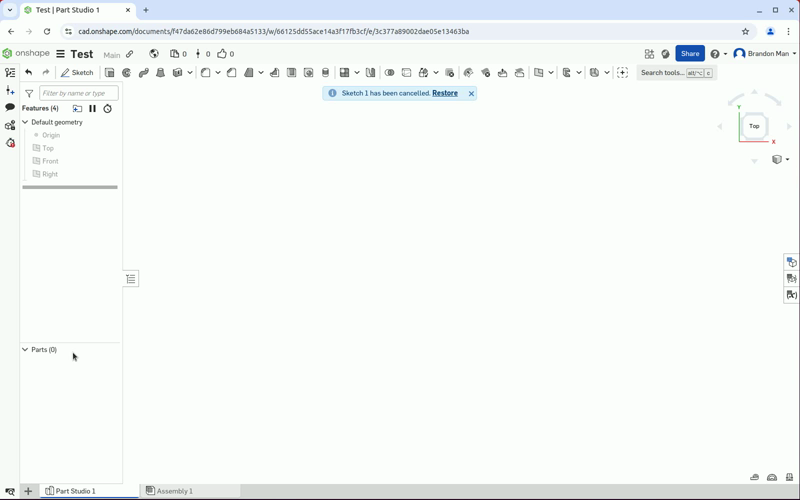
key(space)
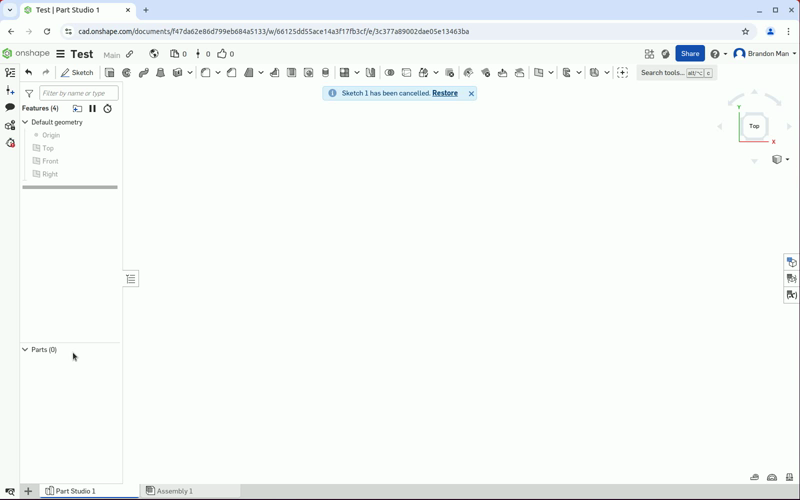
key_down(shift)
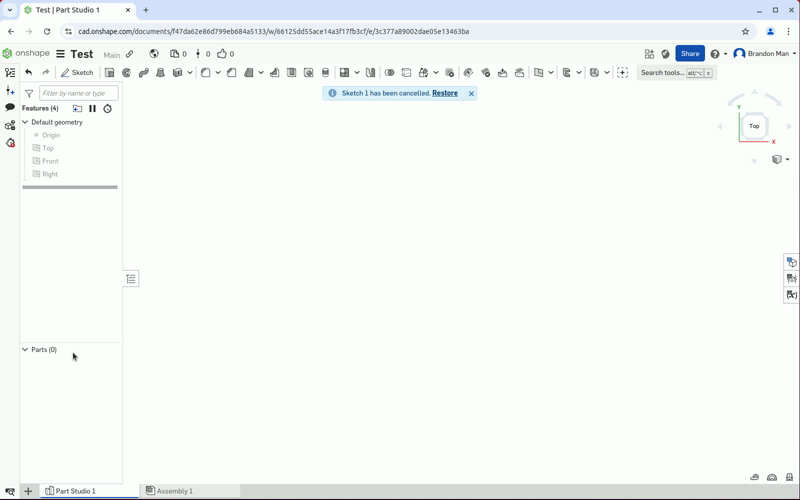
key(up)
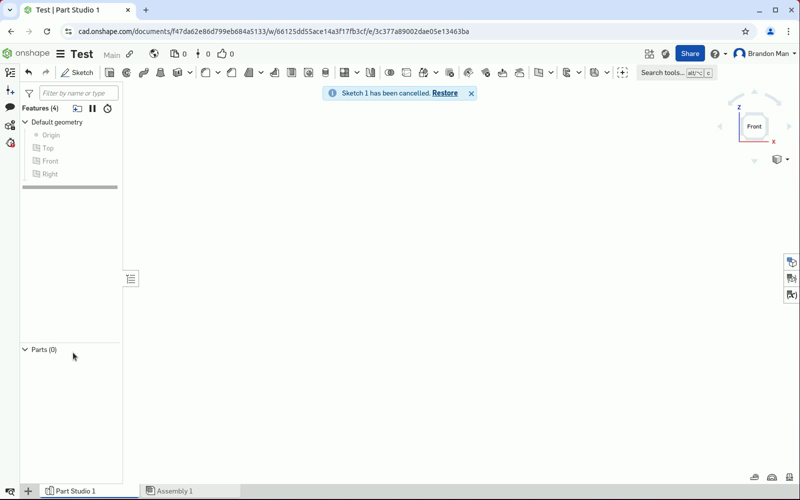
key_up(shift)
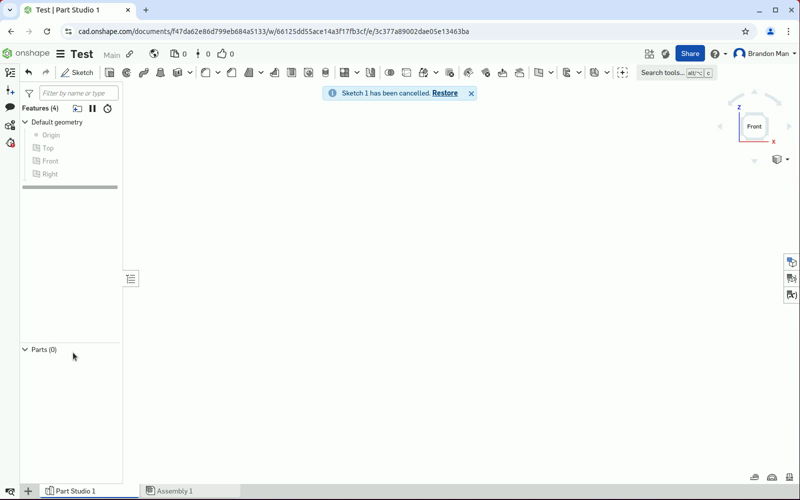
mouse_move(73, 352)
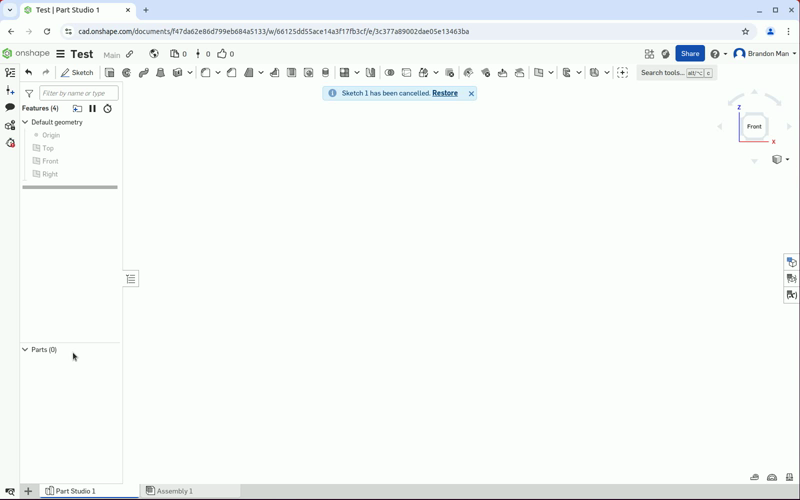
key(shift+y)
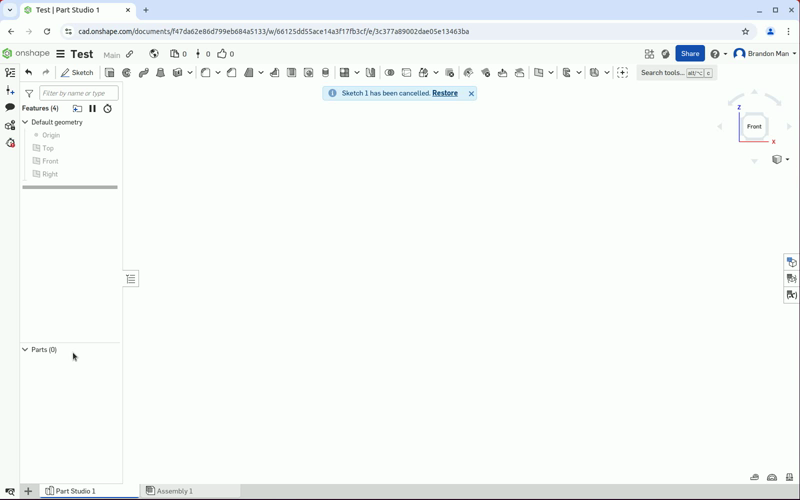
key(shift+s)
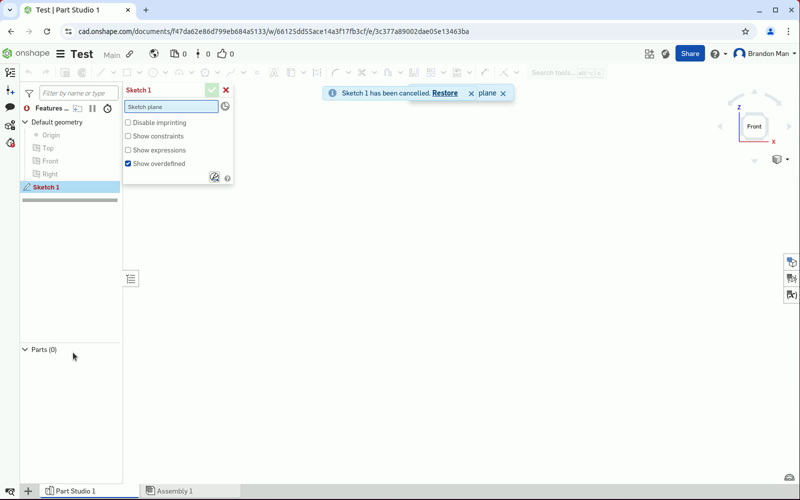
mouse_move(73, 163)
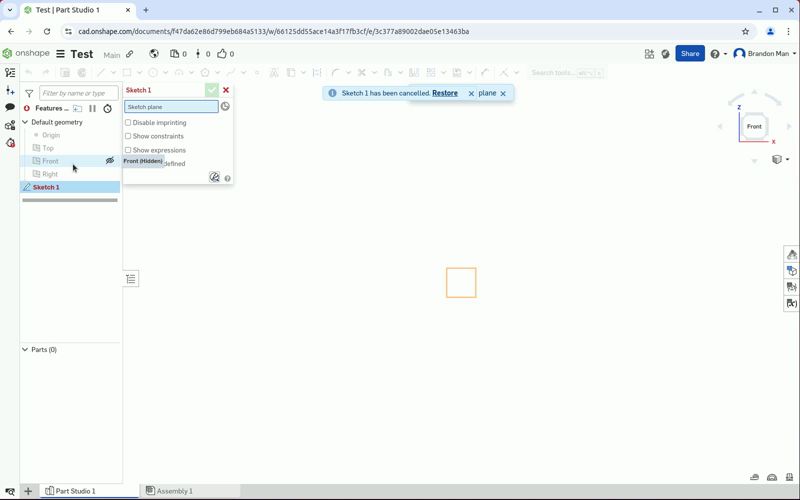
click(73, 163)
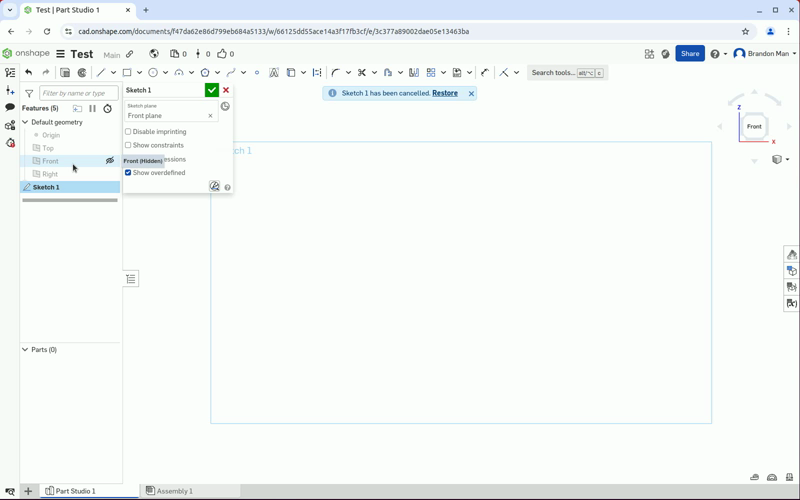
mouse_move(73, 352)
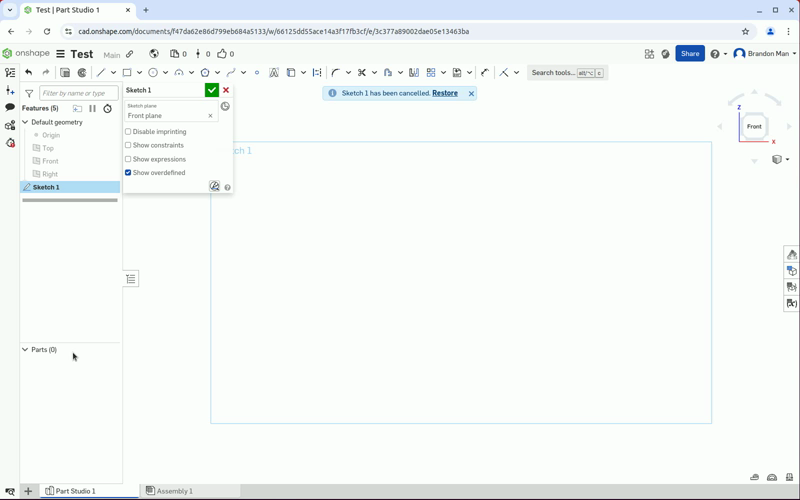
key(y)
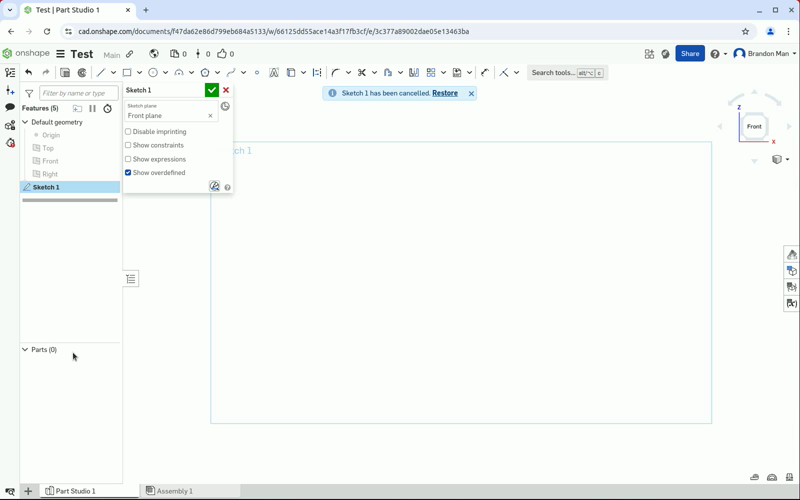
key(c)
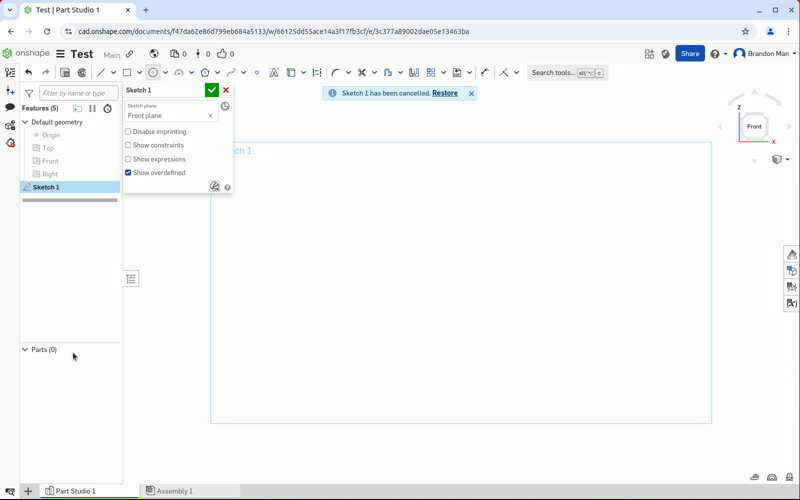
key_down(shift)
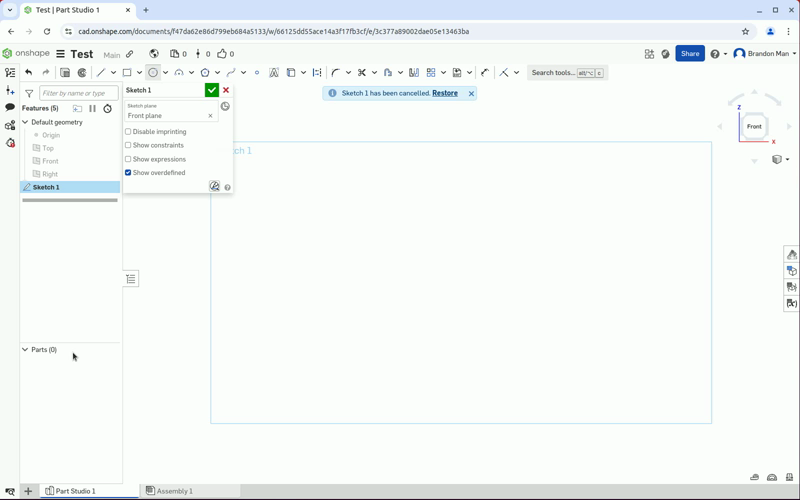
mouse_move(460, 282)
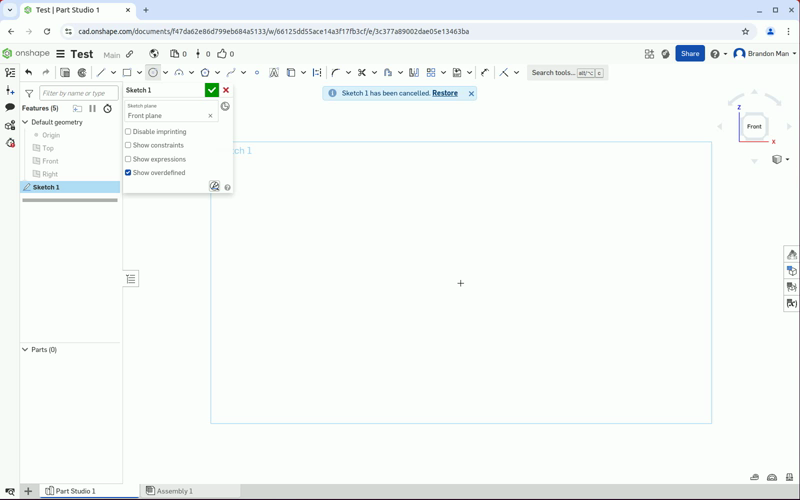
click(460, 282)
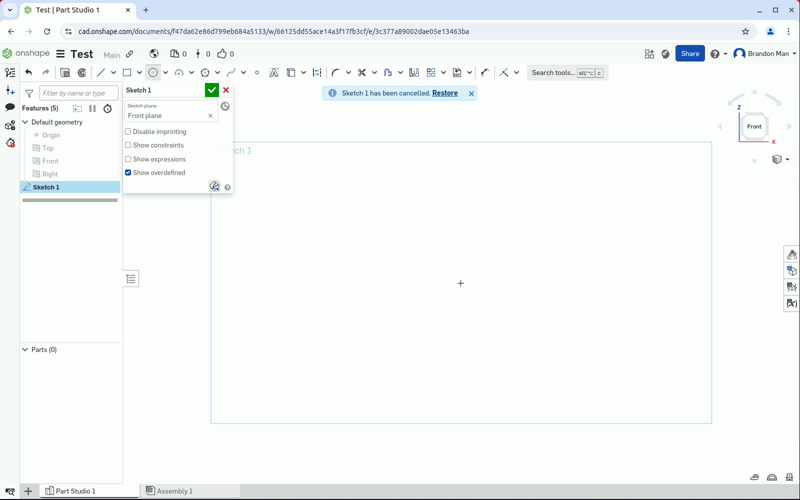
key_up(shift)
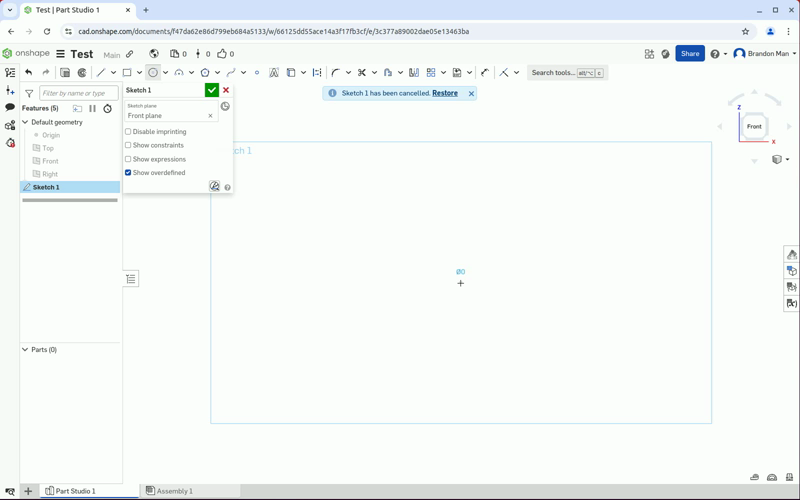
mouse_move(562, 282)
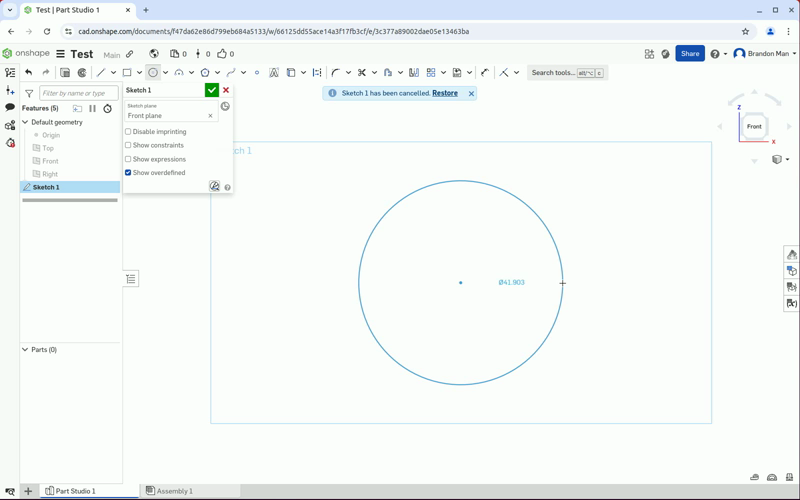
click(562, 282)
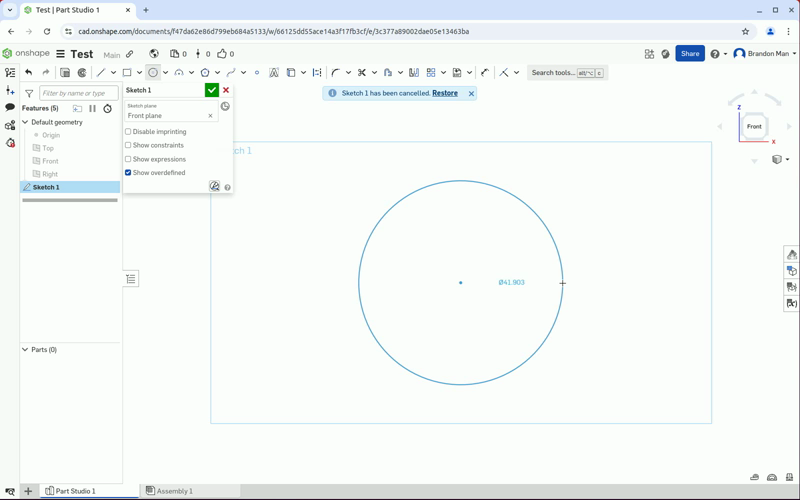
key(esc)
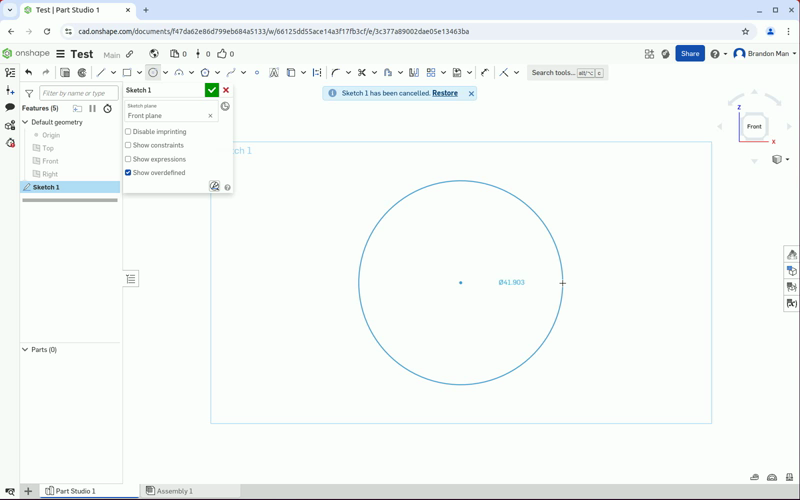
mouse_move(474, 338)
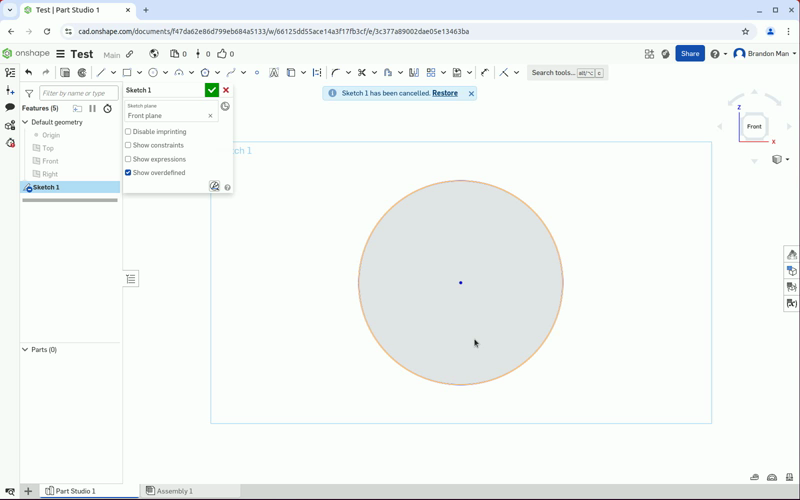
click(474, 338)
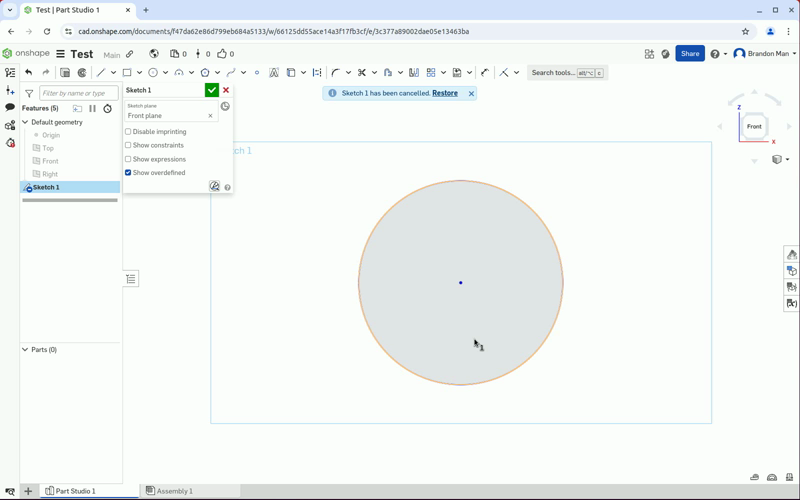
mouse_move(73, 352)
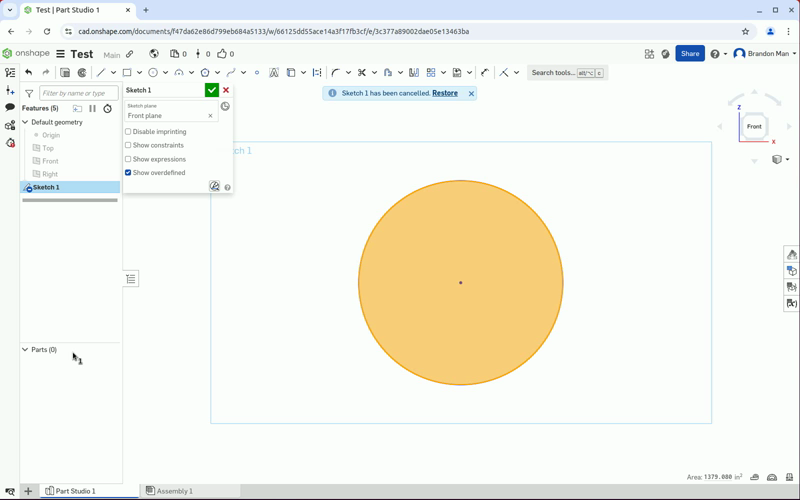
key(shift+y)
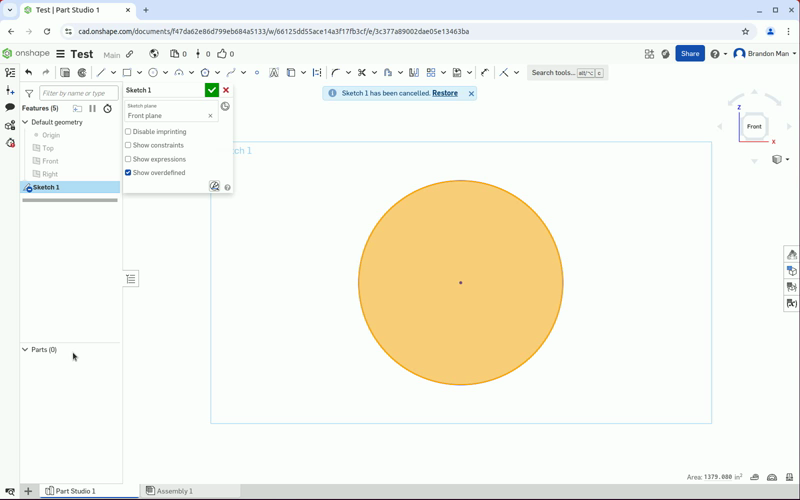
key(shift+e)
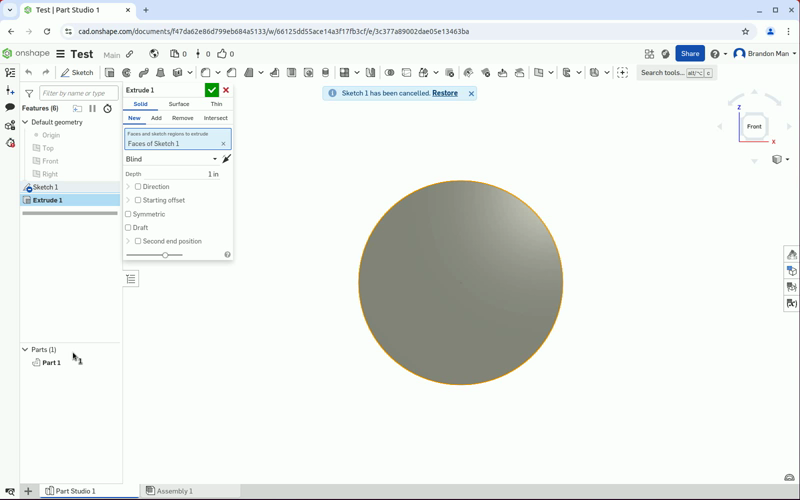
mouse_move(143, 106)
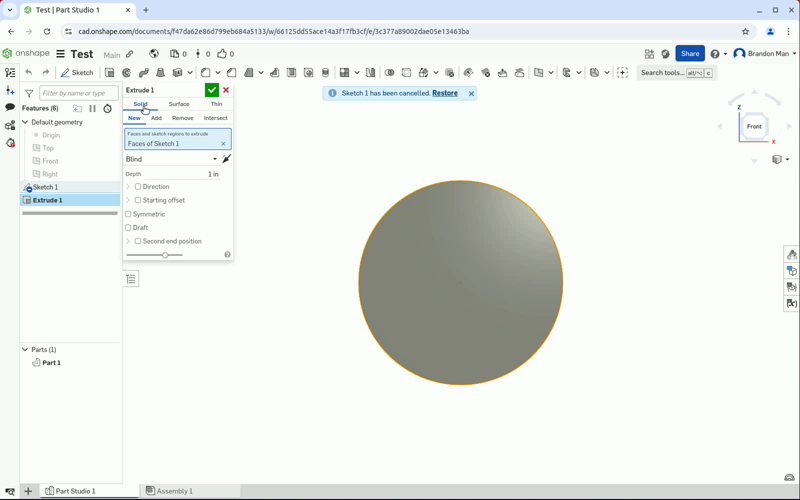
click(143, 106)
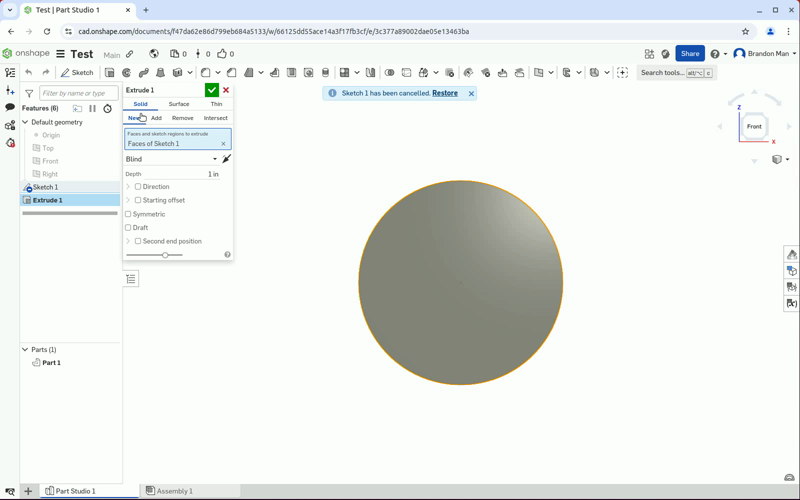
mouse_move(137, 120)
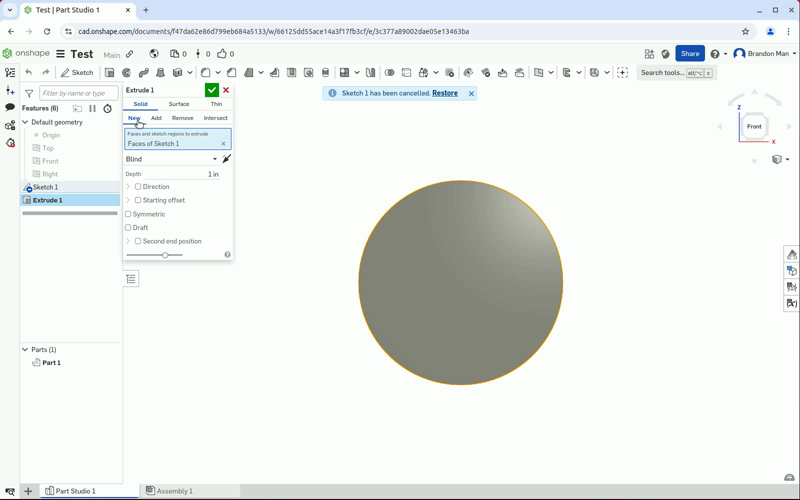
click(137, 120)
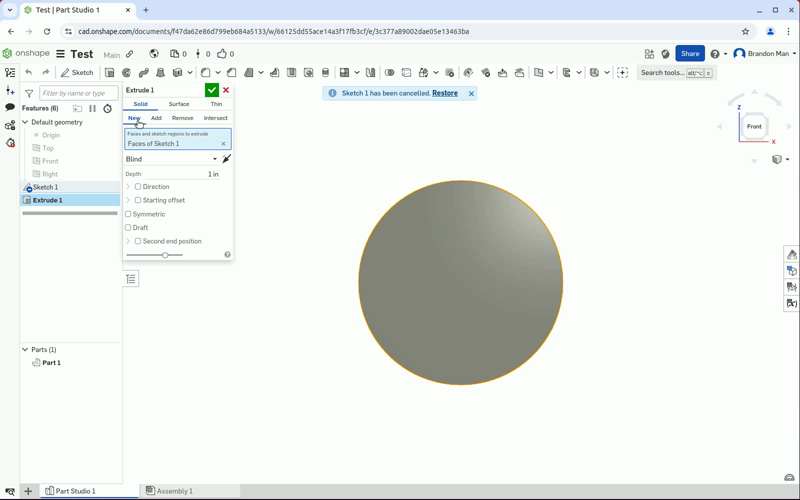
key(tab, 4)
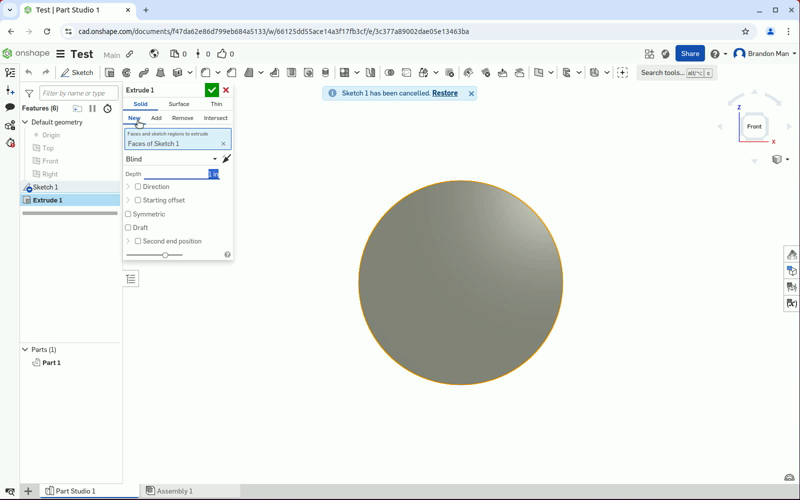
text(13.239)
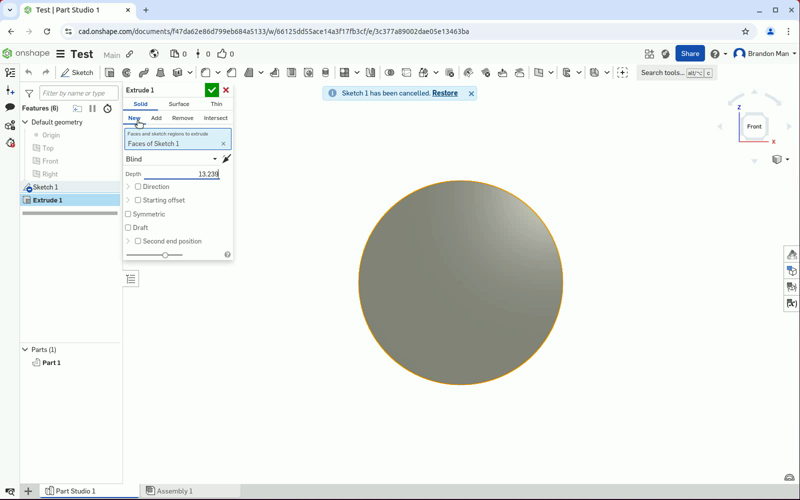
key(enter)
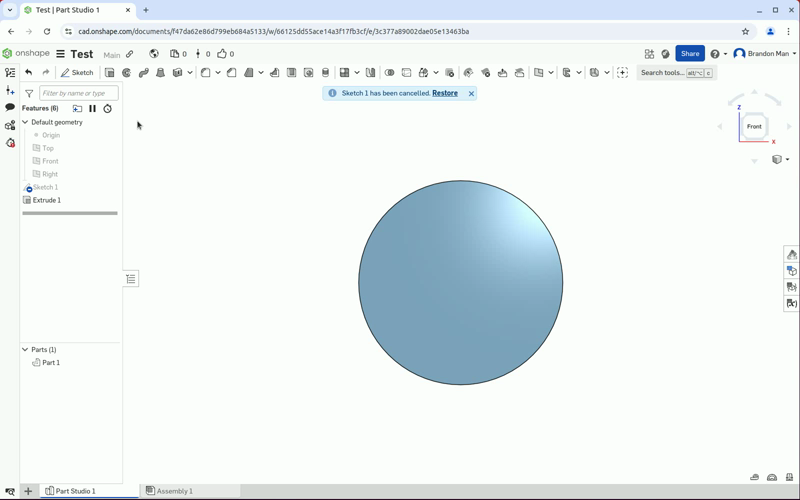
key(shift+h)
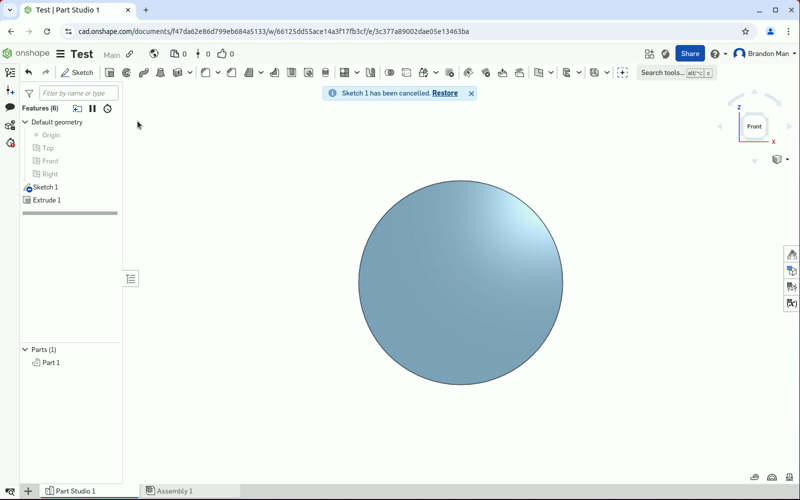
key(shift+h)
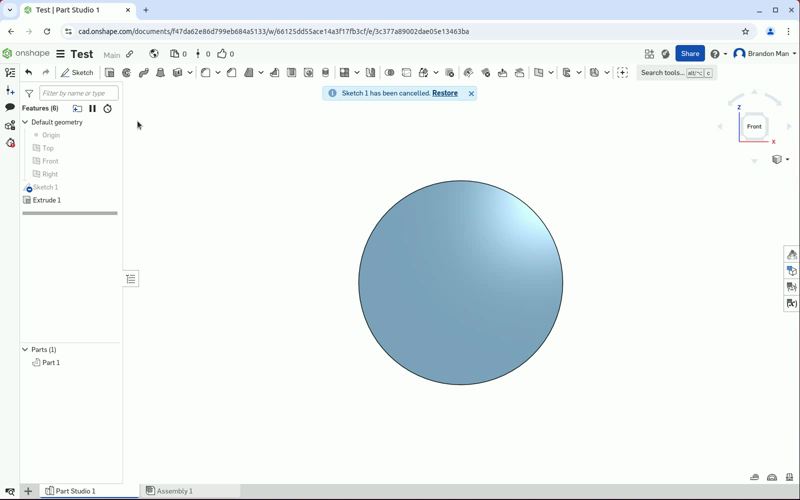
mouse_move(73, 189)
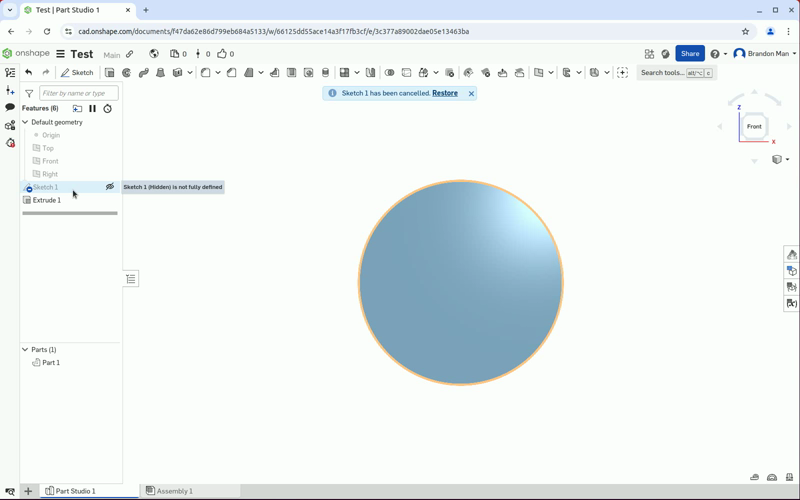
click(73, 189)
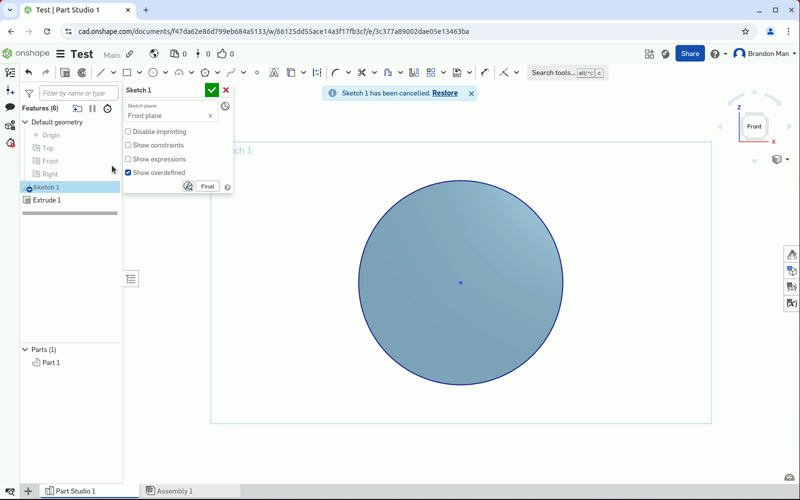
mouse_move(229, 92)
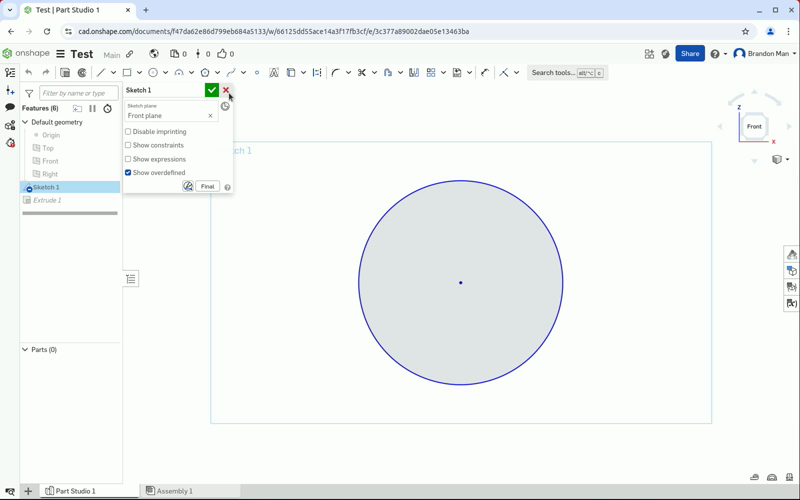
click(229, 92)
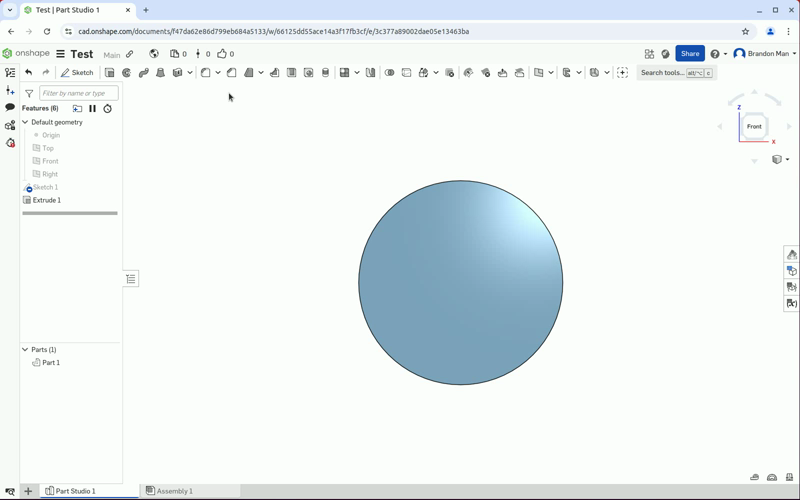
mouse_move(541, 75)
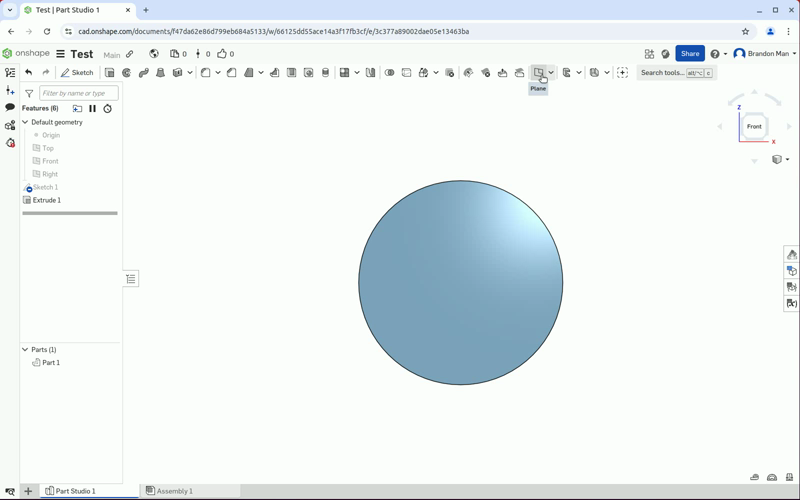
click(541, 75)
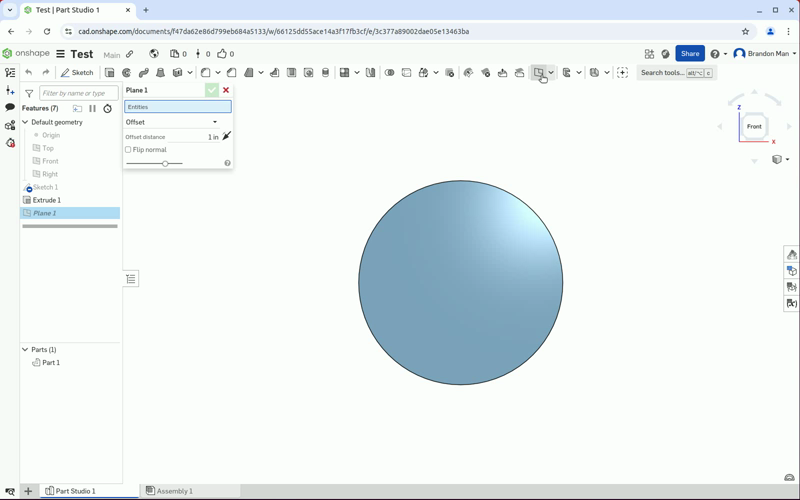
mouse_move(73, 163)
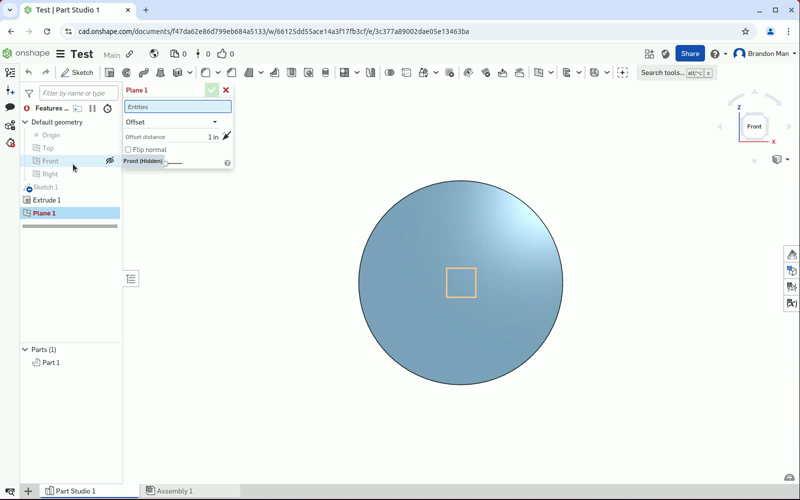
click(73, 163)
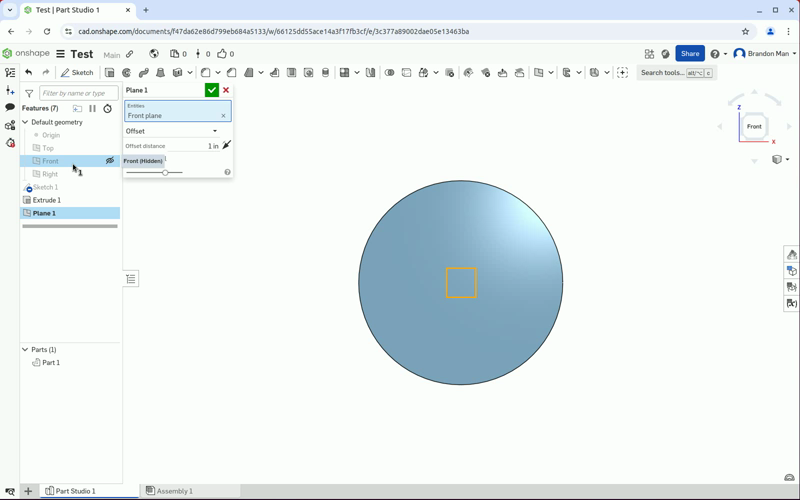
key(tab, 2)
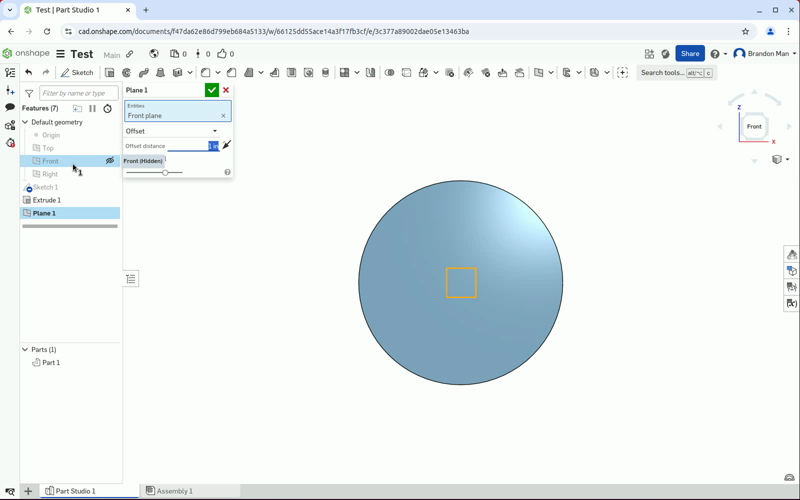
text(13.249)
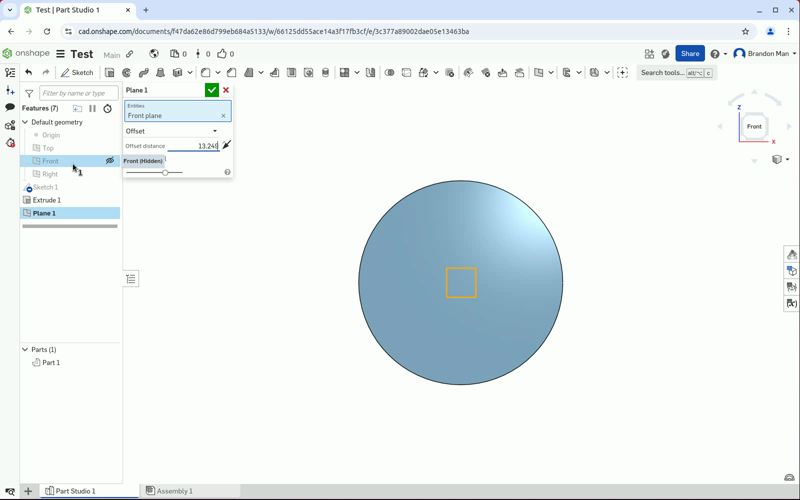
key(enter, 2)
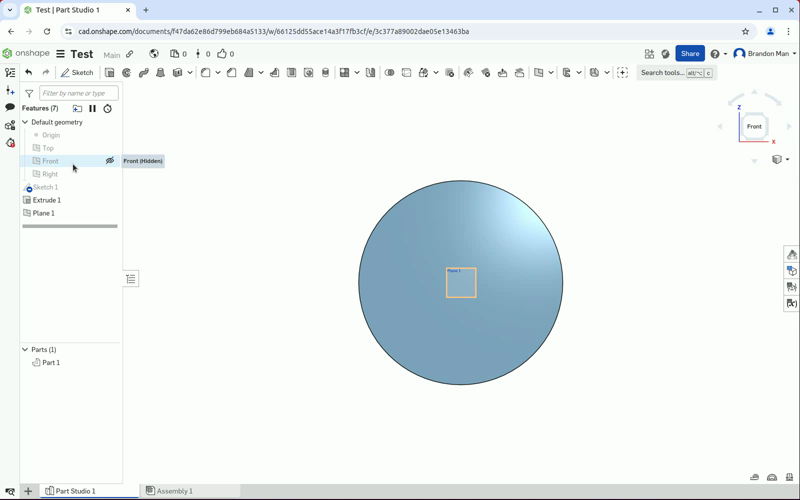
key(shift+s)
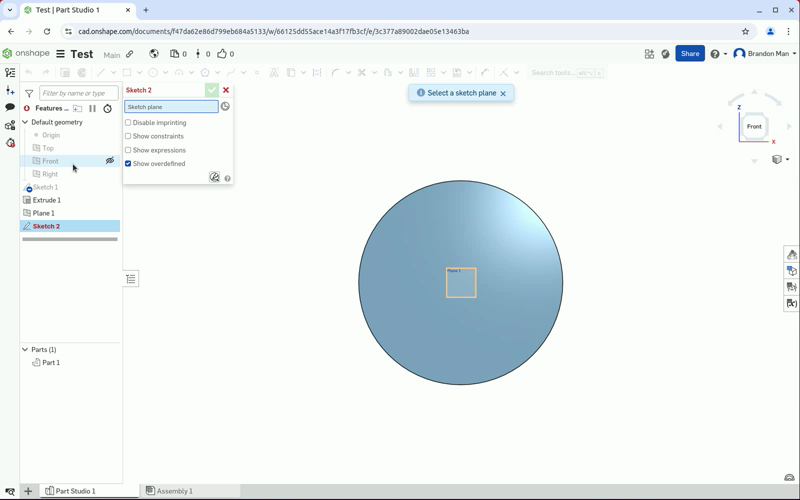
mouse_move(73, 215)
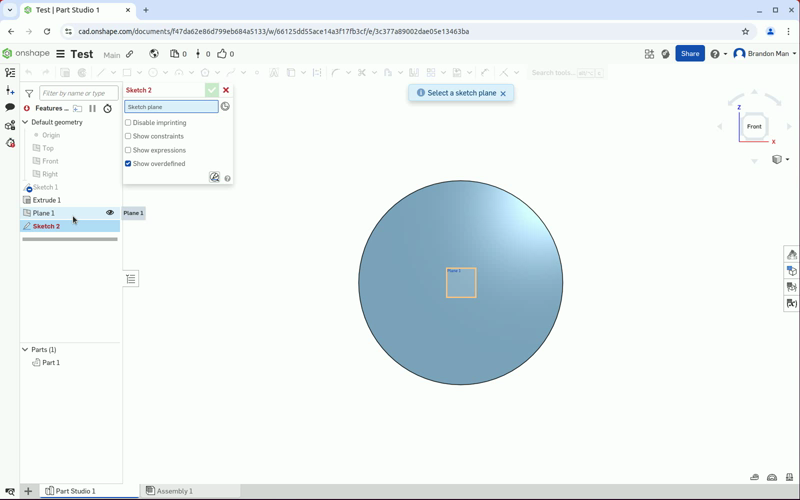
click(73, 215)
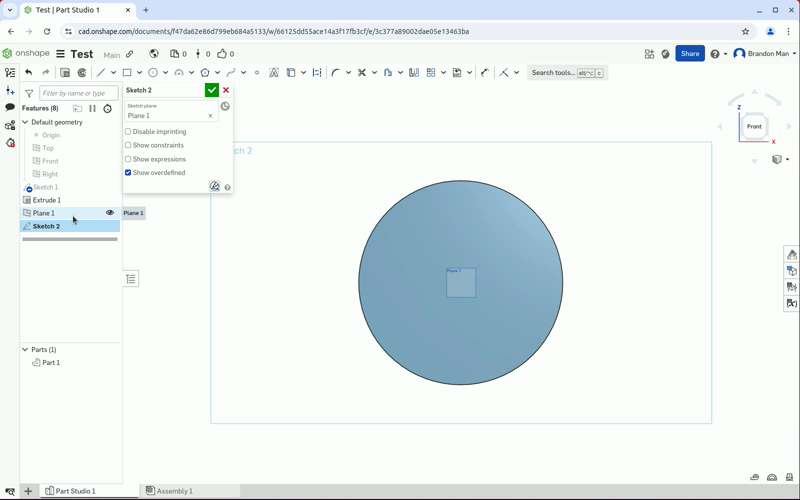
mouse_move(73, 352)
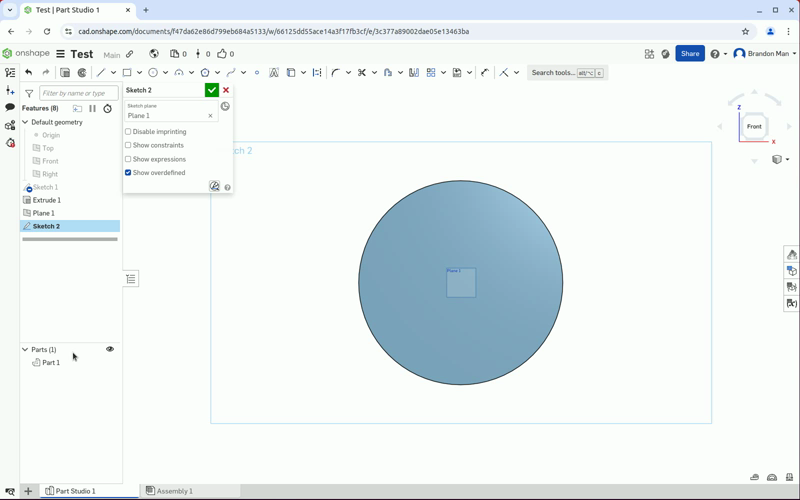
key(y)
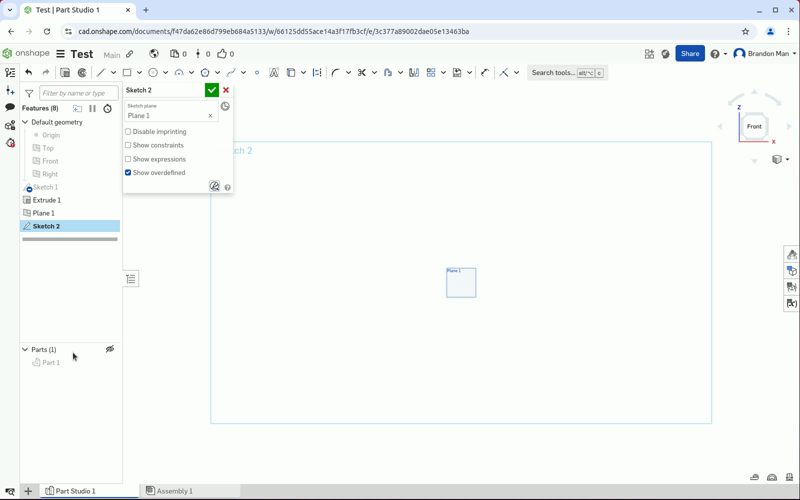
key(c)
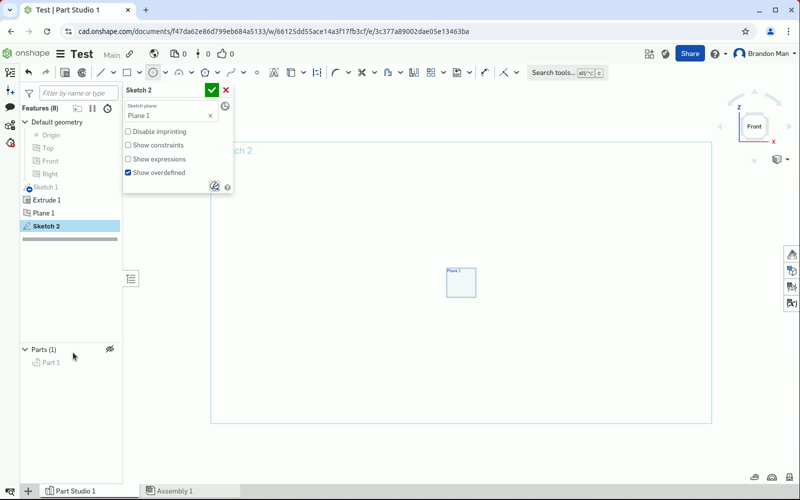
key_down(shift)
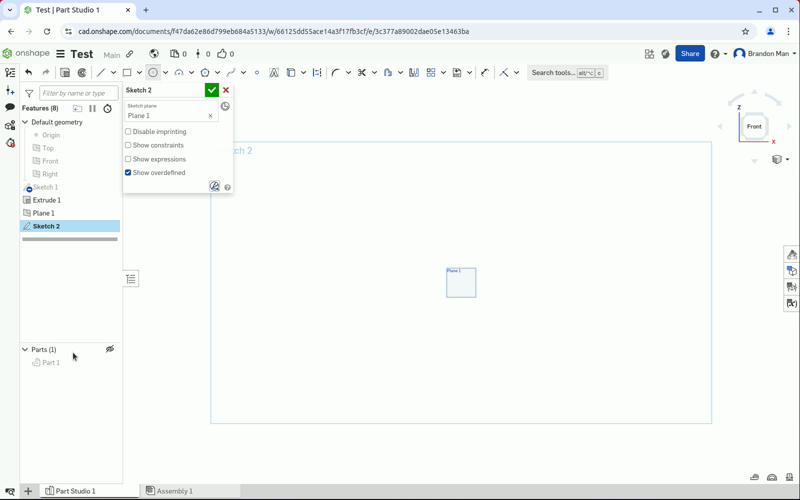
mouse_move(461, 282)
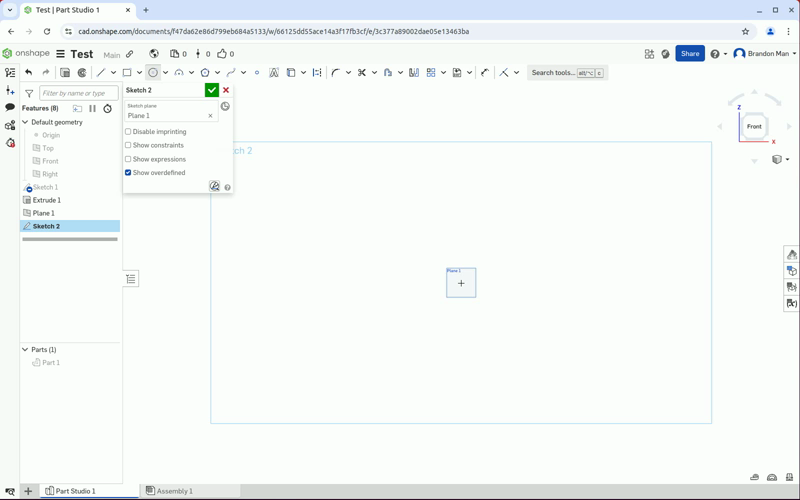
click(461, 282)
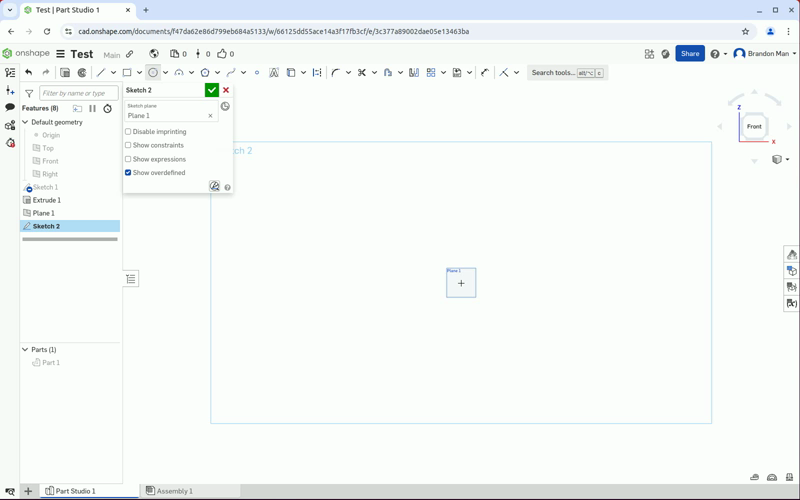
key_up(shift)
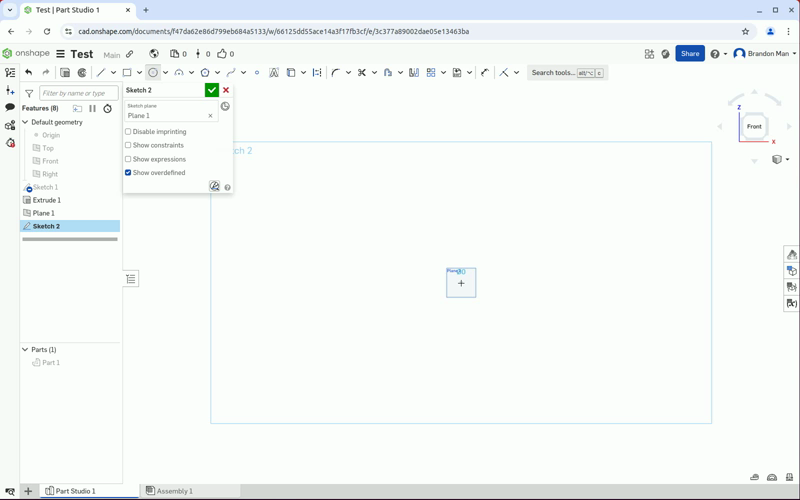
mouse_move(574, 282)
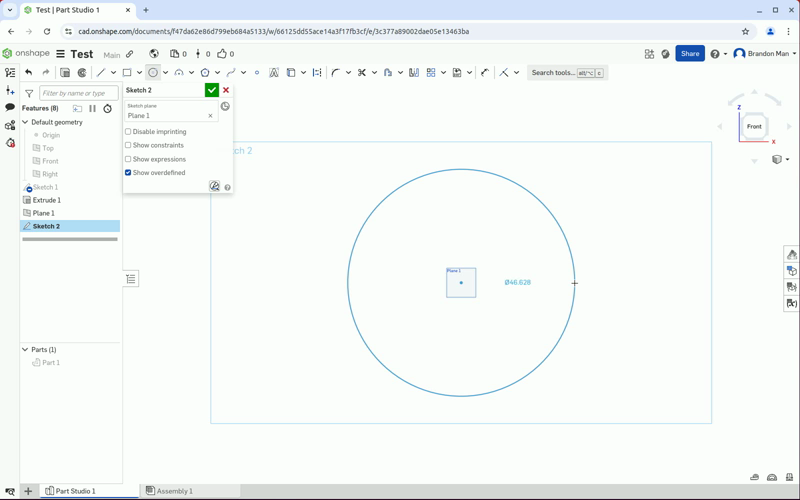
click(574, 282)
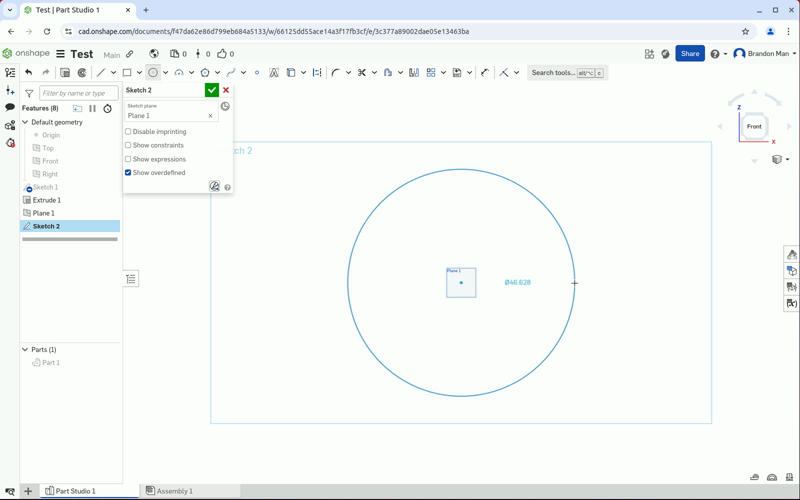
key(esc)
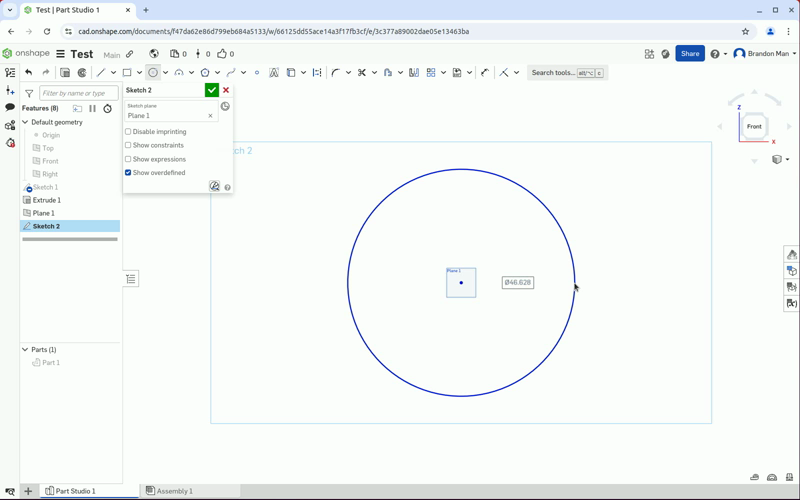
key(c)
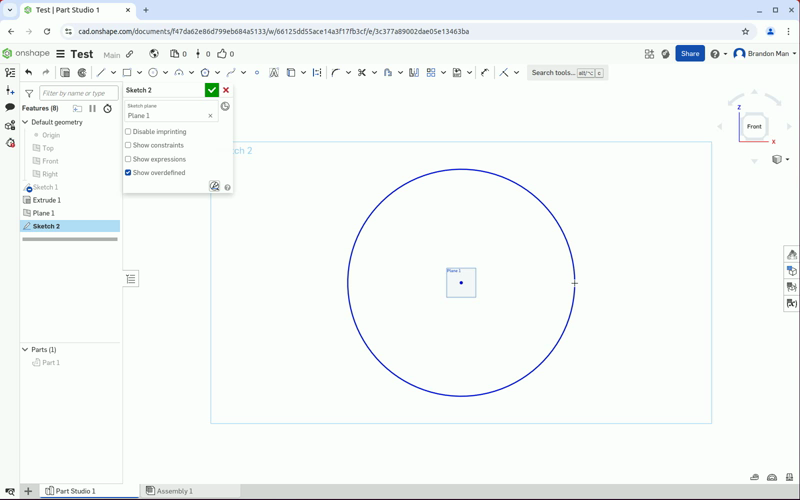
key_down(shift)
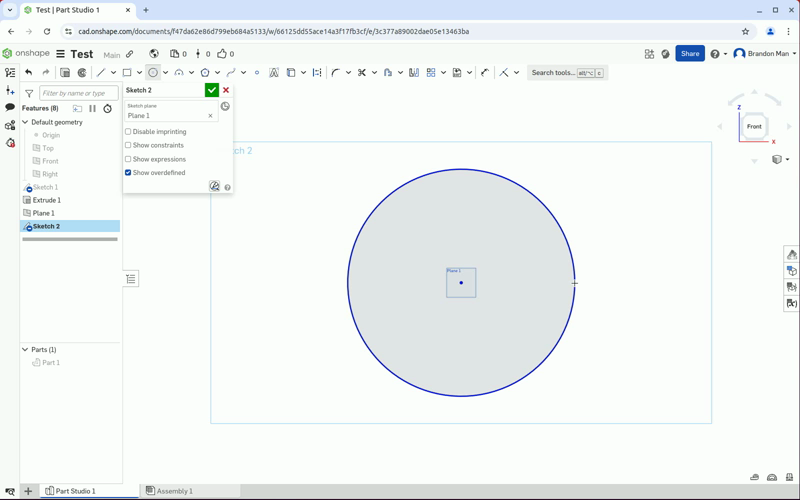
mouse_move(461, 282)
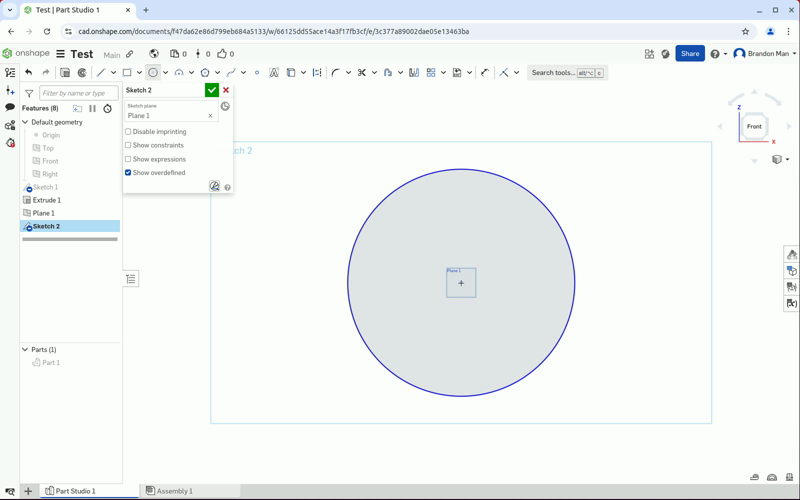
click(461, 282)
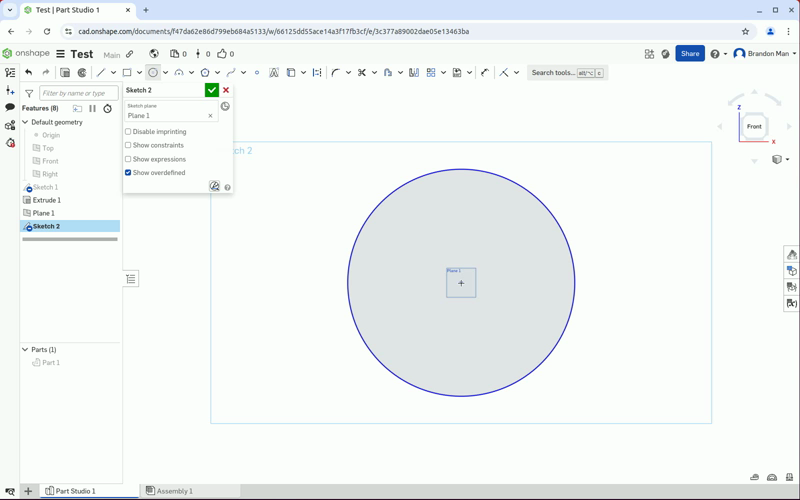
key_up(shift)
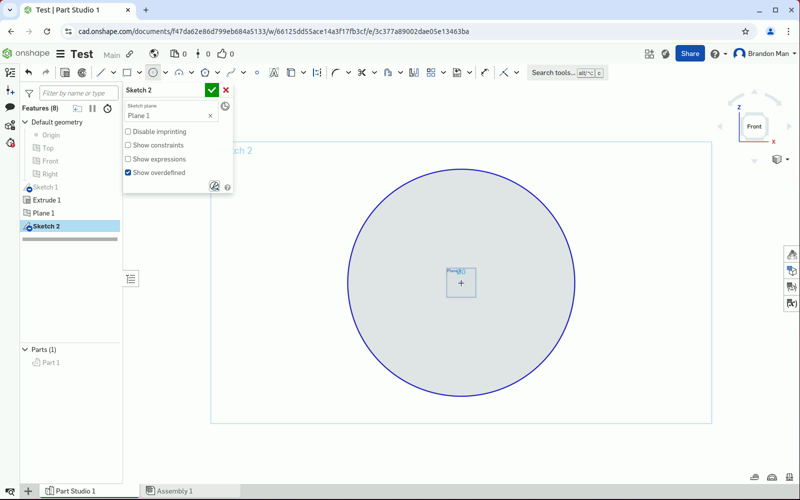
mouse_move(562, 282)
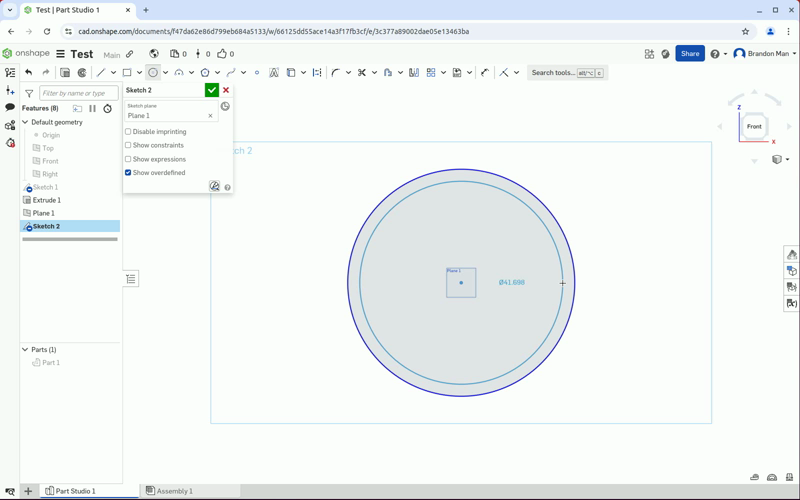
click(562, 282)
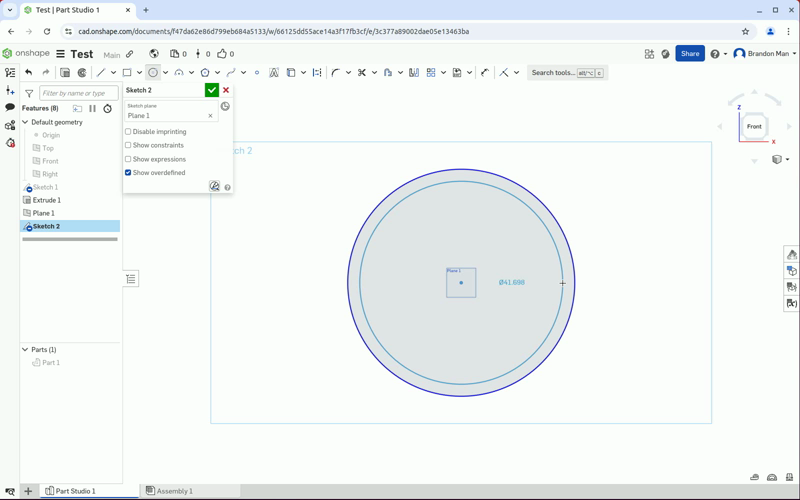
key(esc)
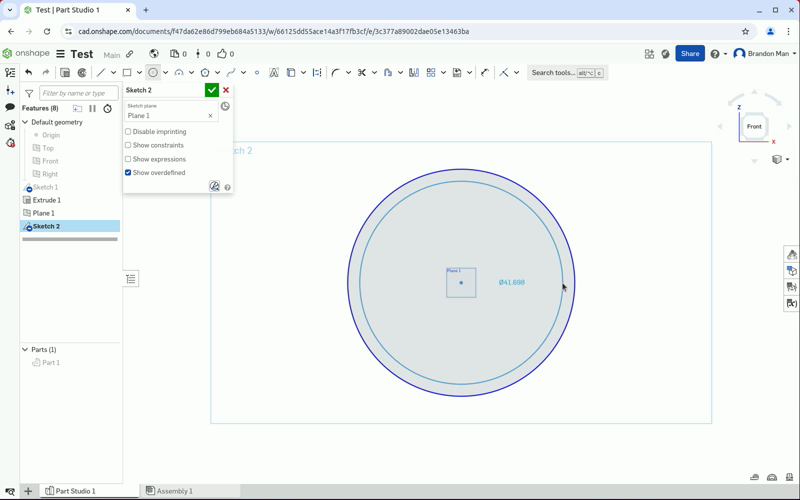
mouse_move(481, 388)
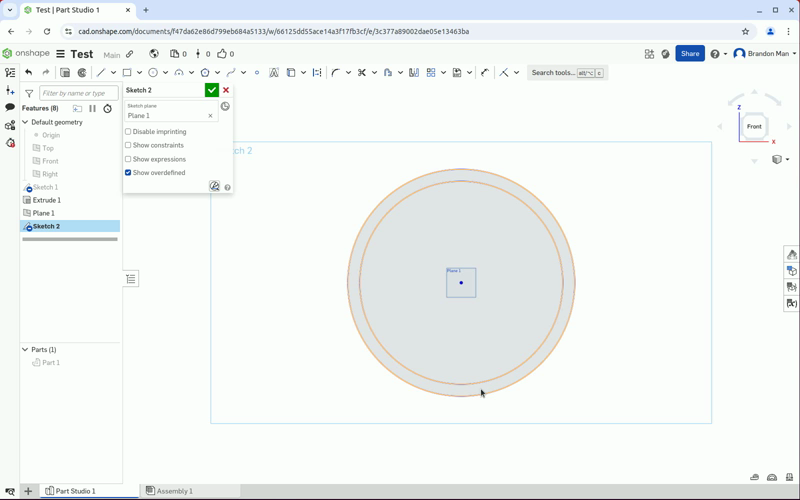
click(481, 388)
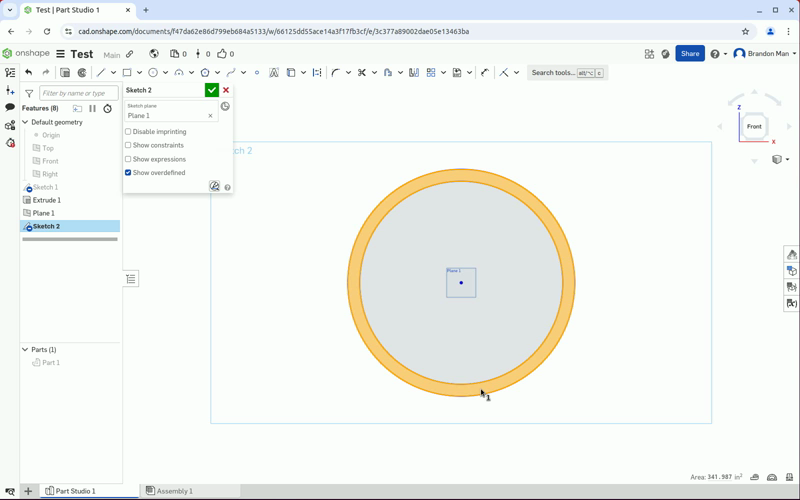
mouse_move(73, 352)
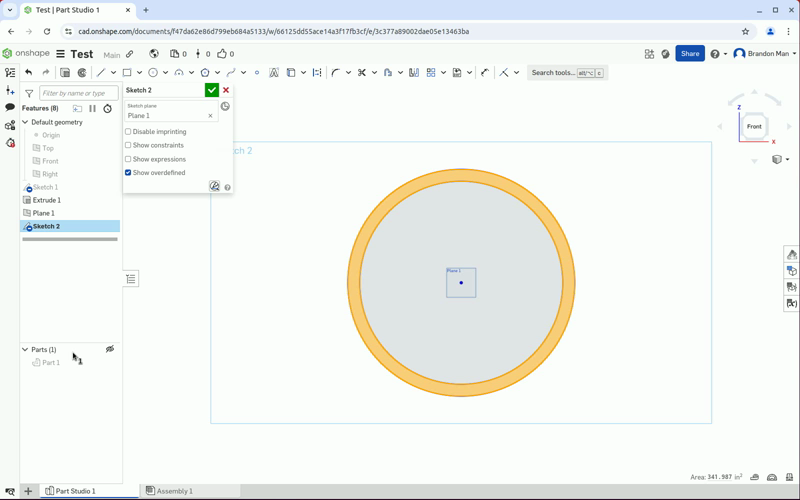
key(shift+y)
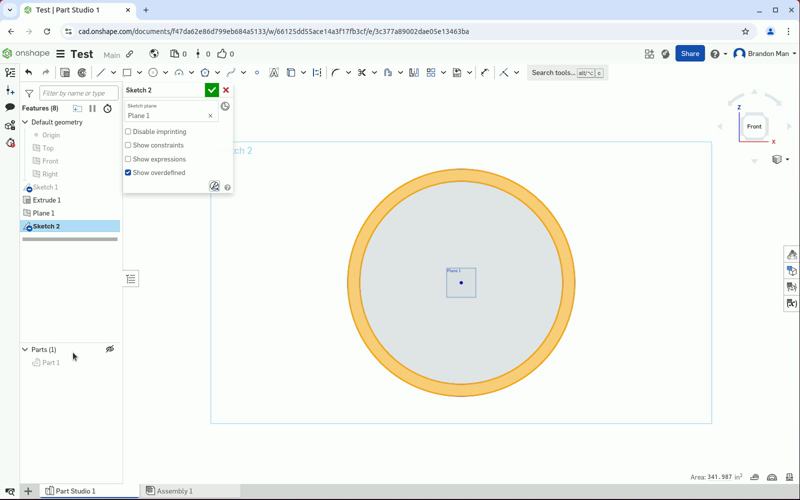
key(shift+e)
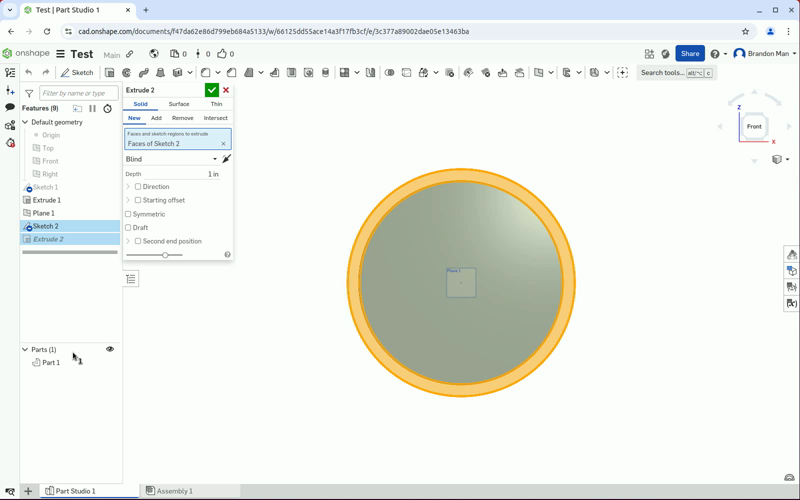
mouse_move(143, 106)
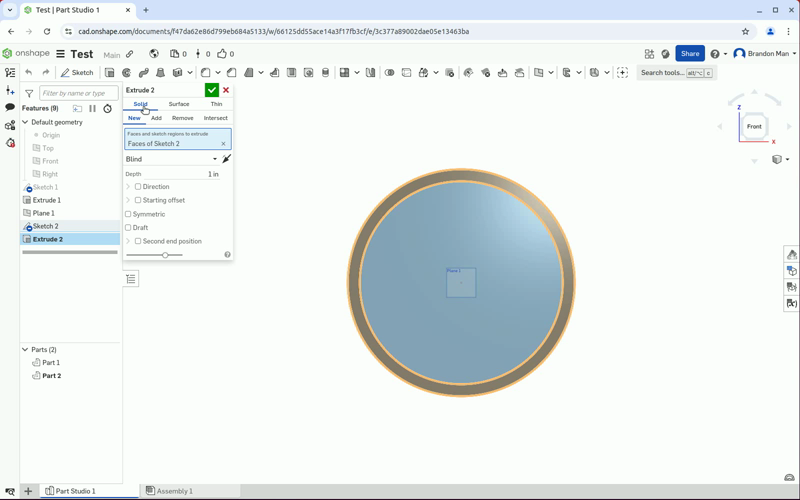
click(143, 106)
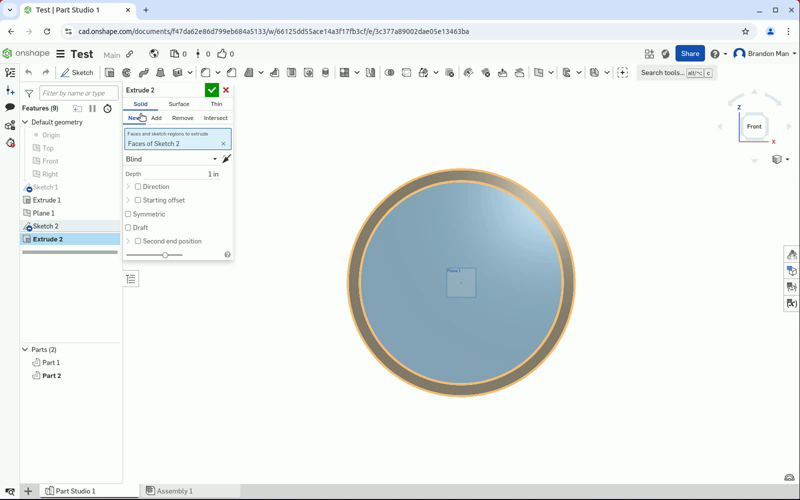
mouse_move(137, 120)
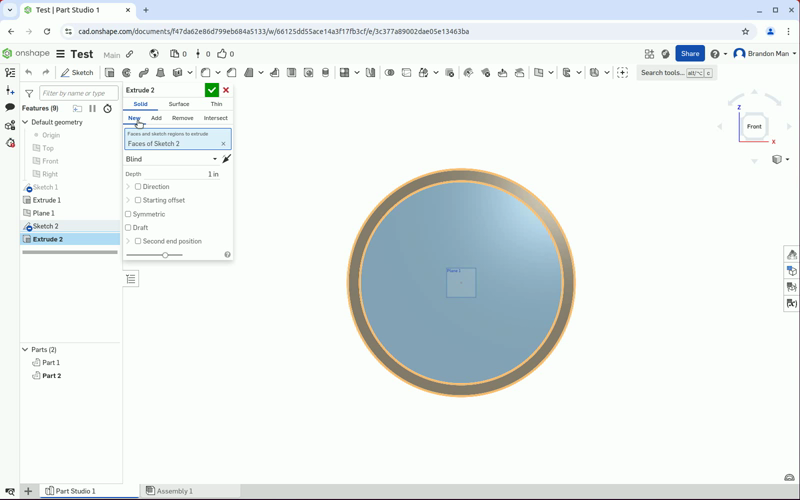
click(137, 120)
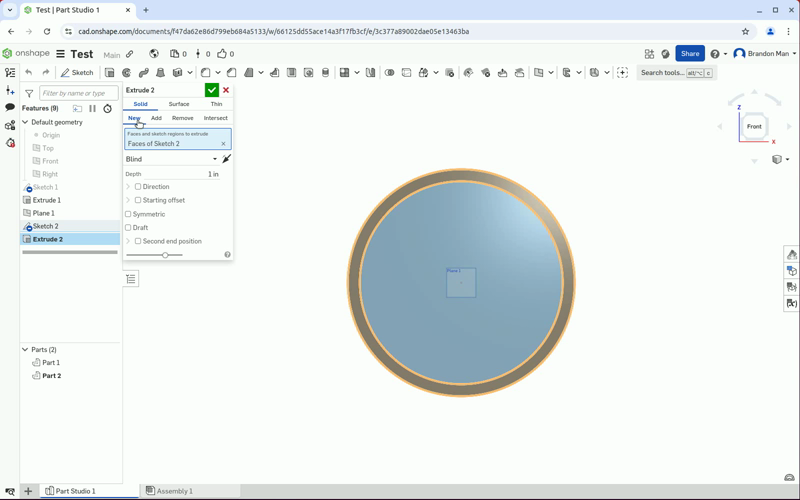
key(tab, 4)
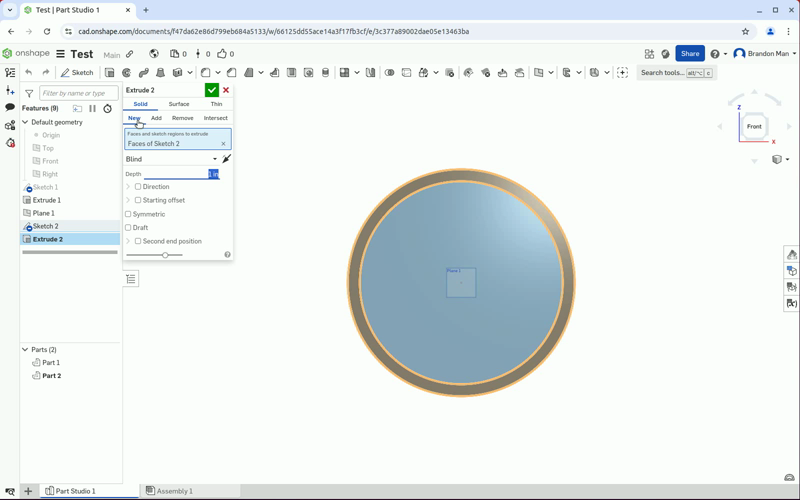
text(-2.889)
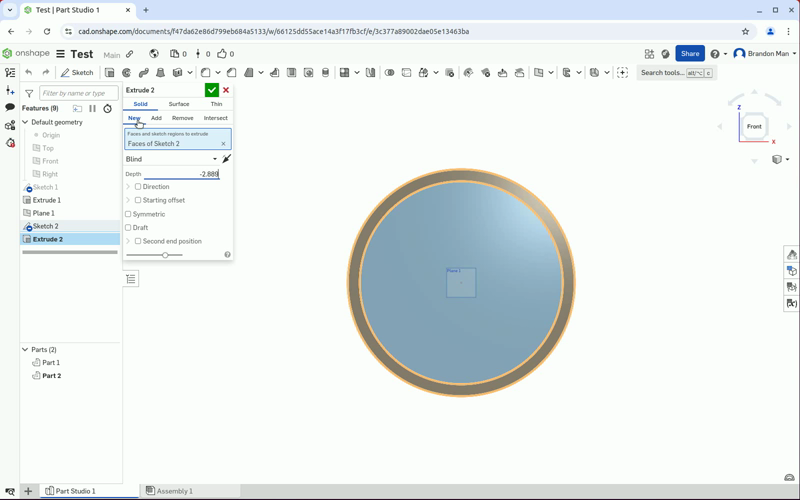
key(enter)
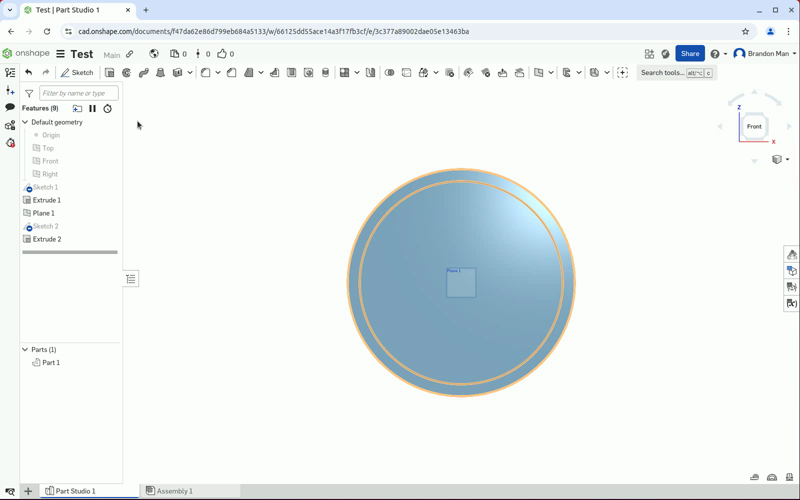
key(shift+h)
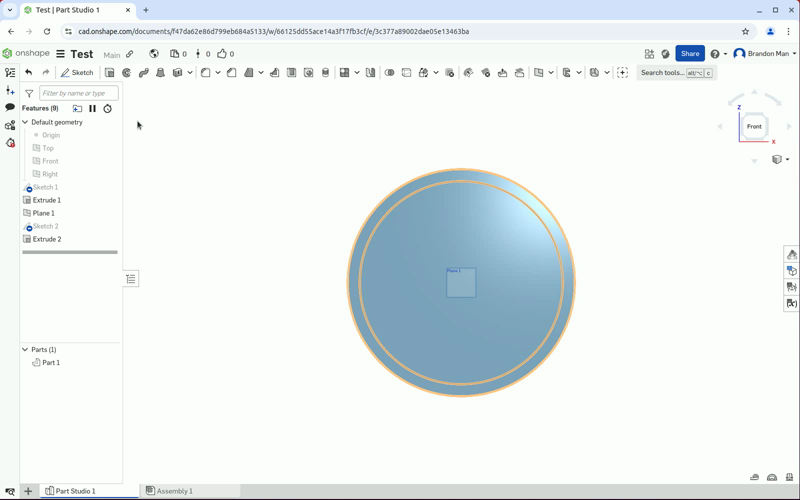
key(shift+h)
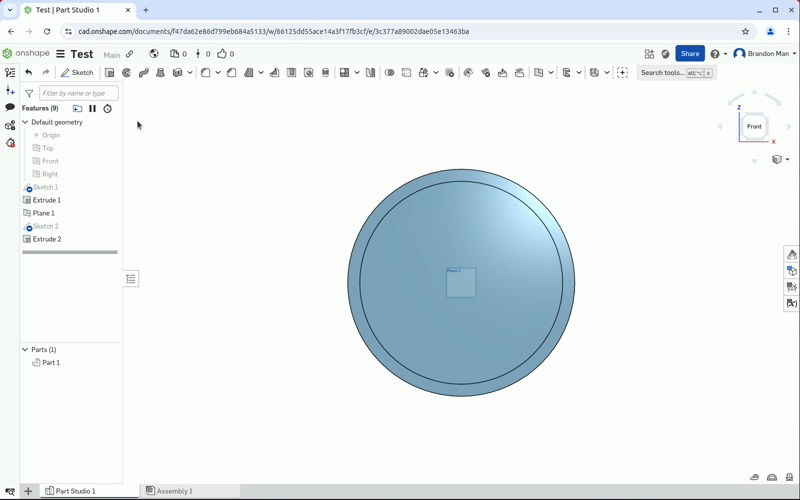
mouse_move(73, 189)
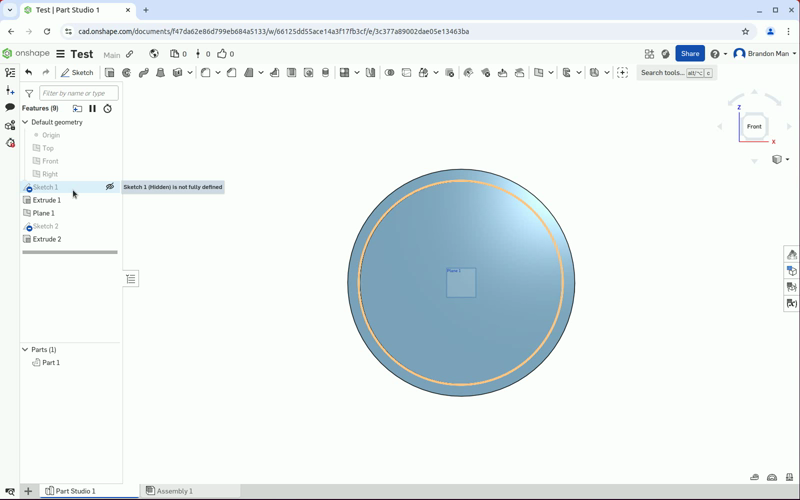
click(73, 189)
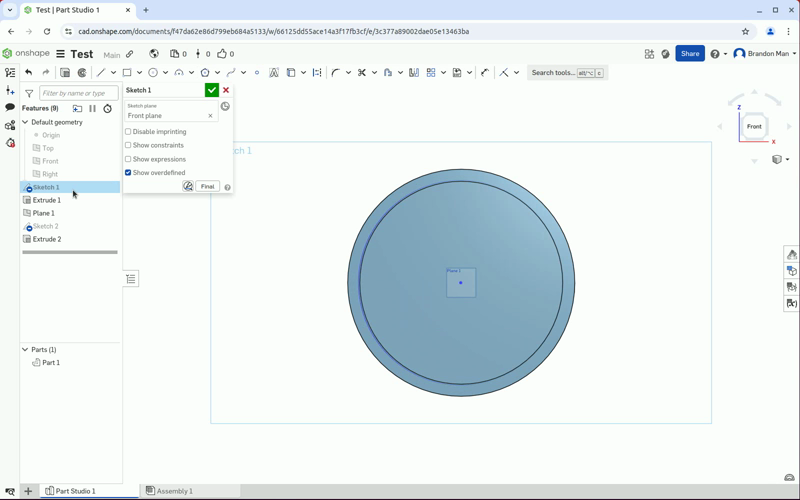
mouse_move(229, 92)
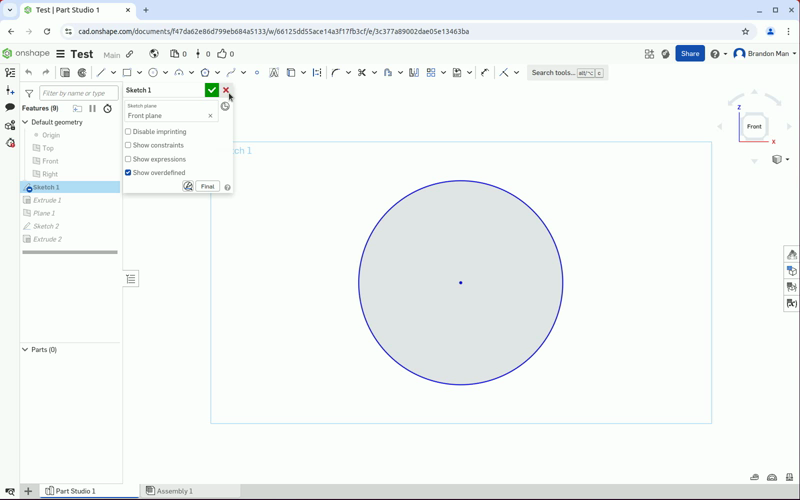
click(229, 92)
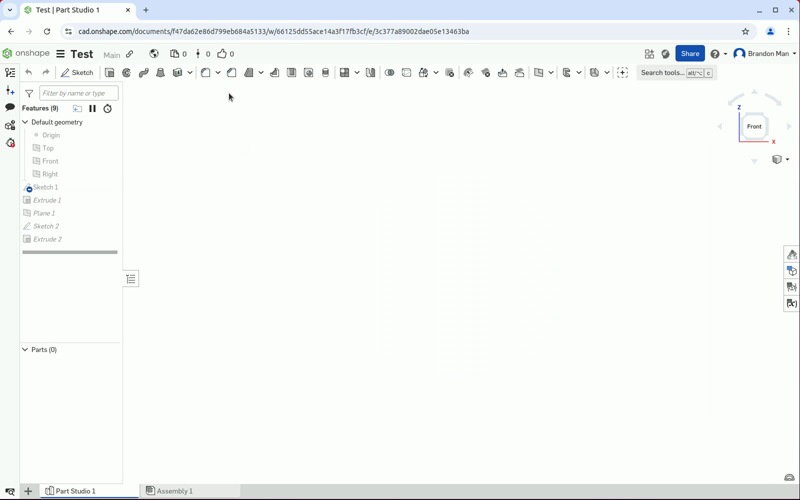
key(shift+s)
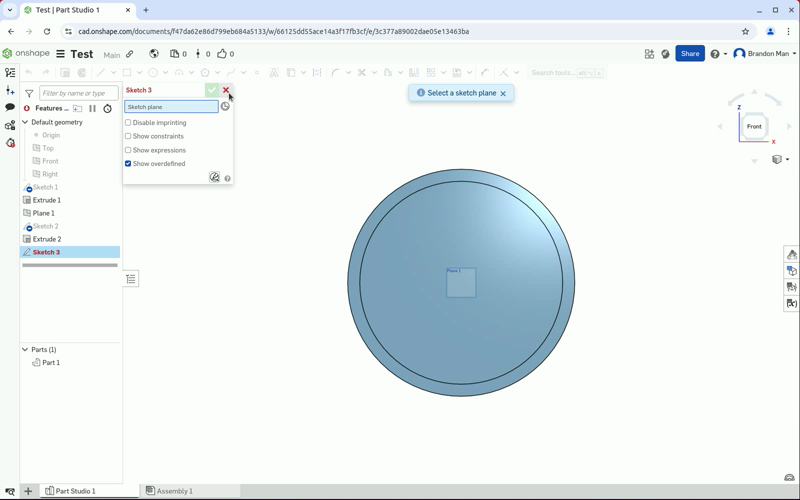
mouse_move(73, 215)
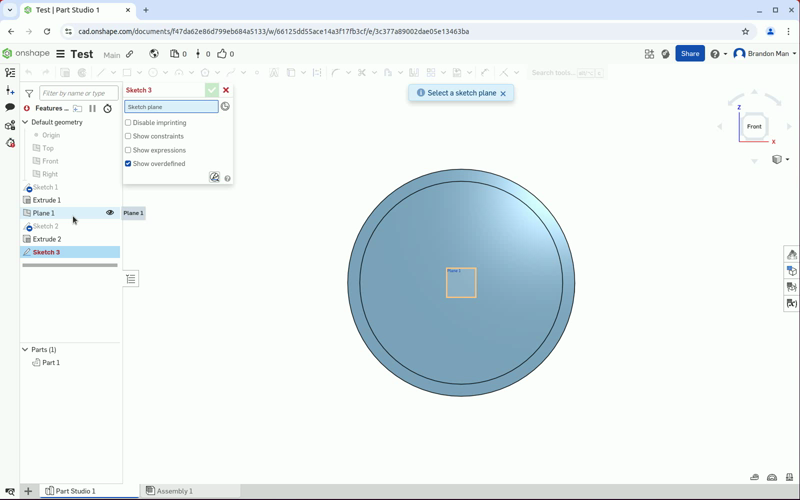
click(73, 215)
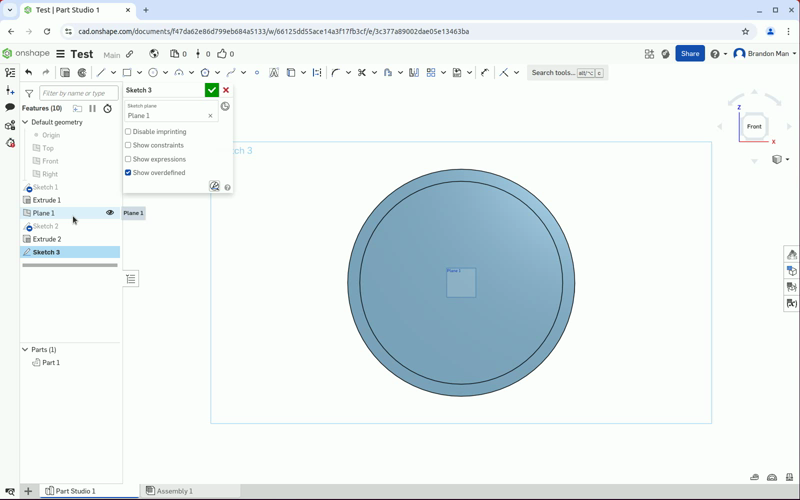
mouse_move(73, 352)
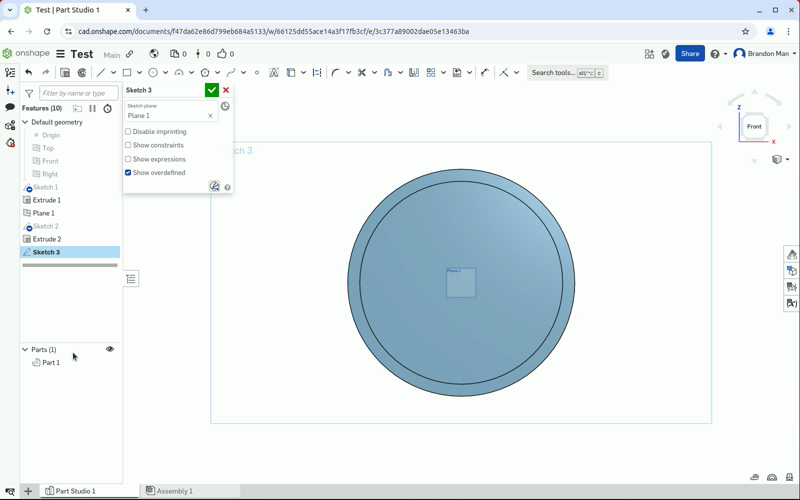
key(y)
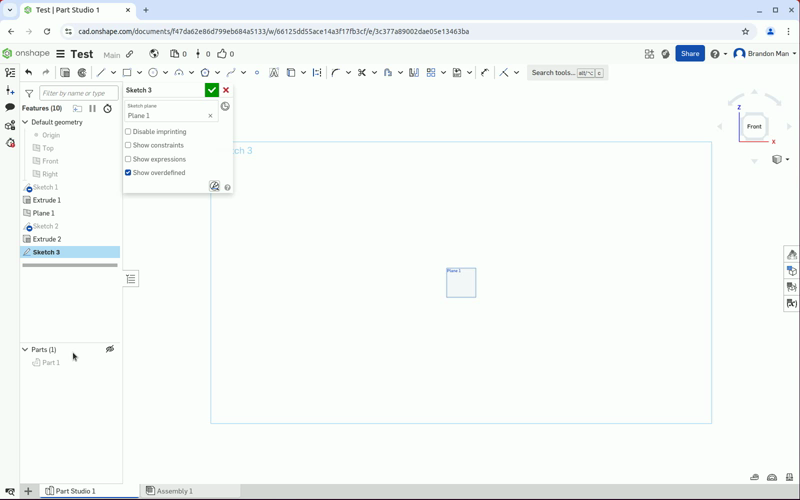
key(c)
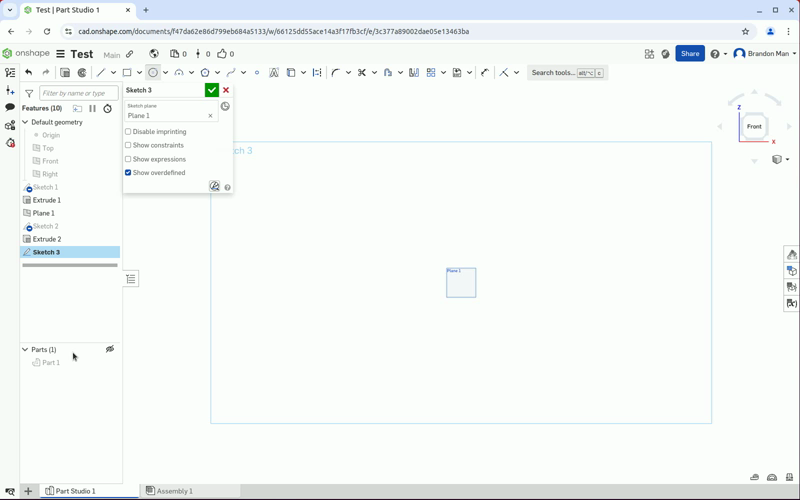
key_down(shift)
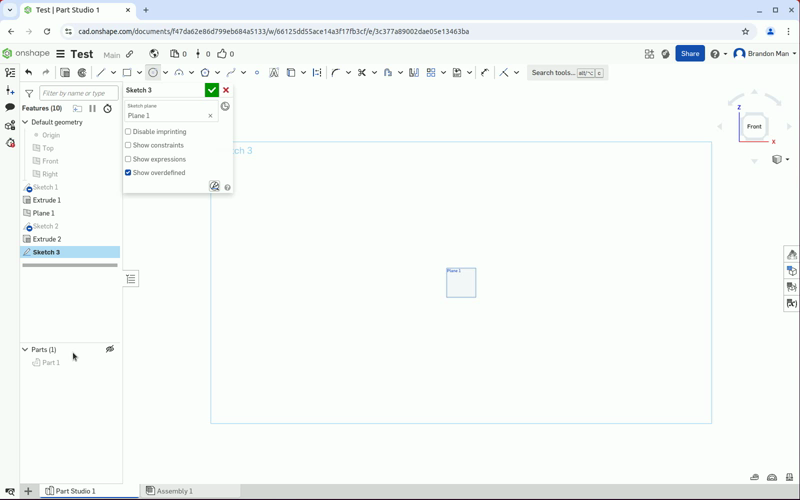
mouse_move(460, 282)
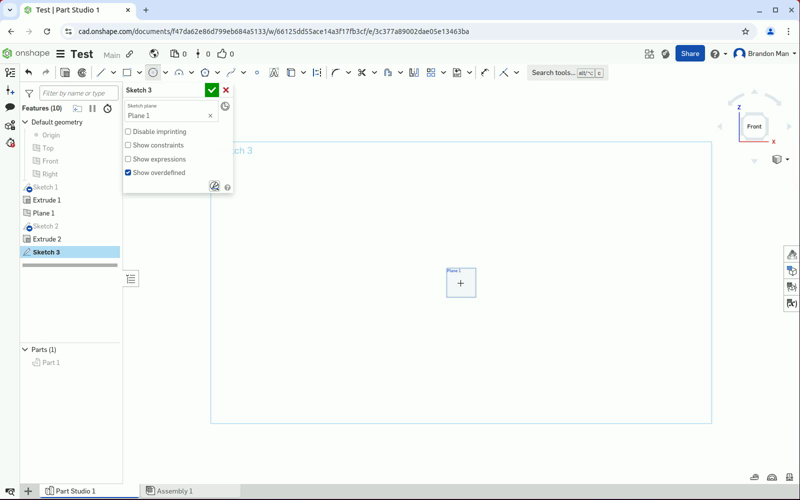
click(460, 282)
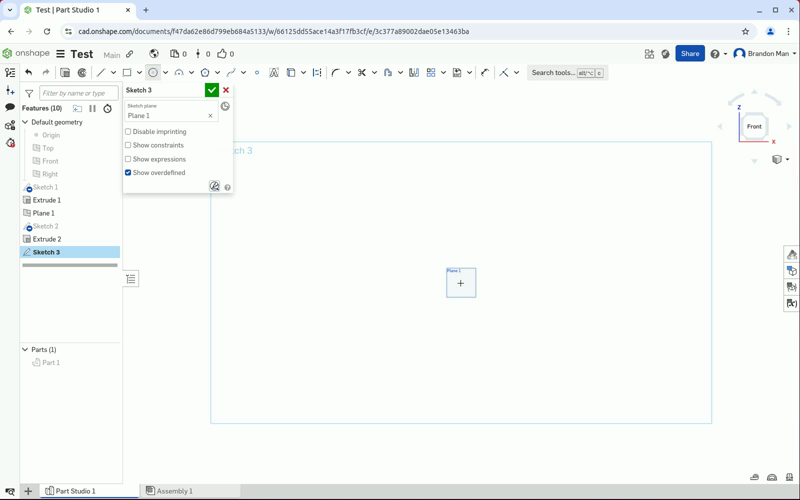
key_up(shift)
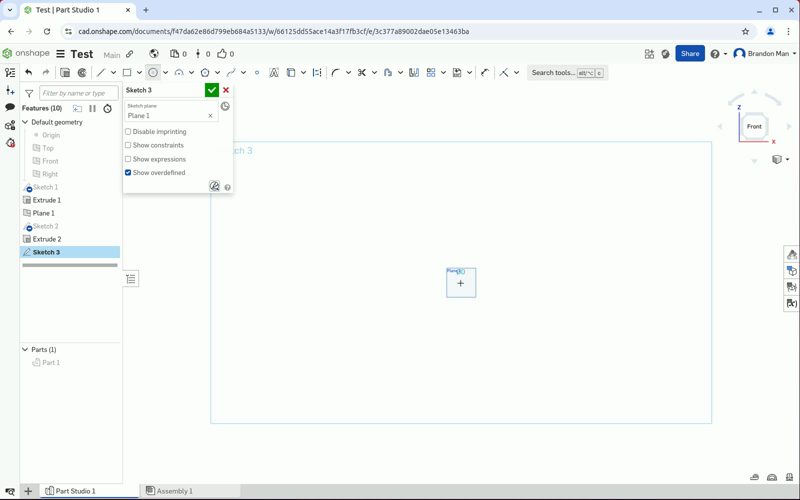
mouse_move(562, 282)
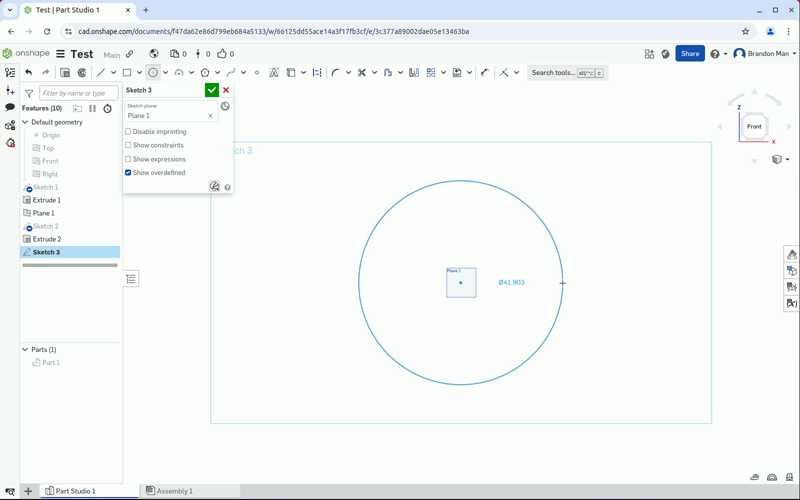
click(562, 282)
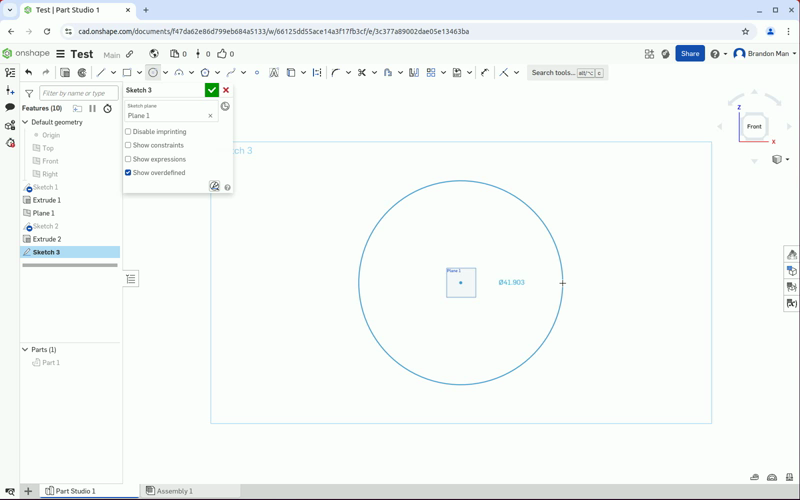
key(esc)
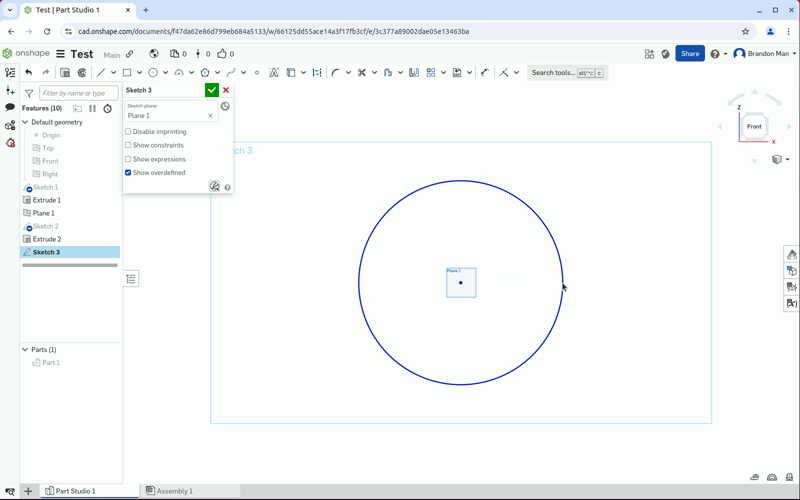
mouse_move(426, 211)
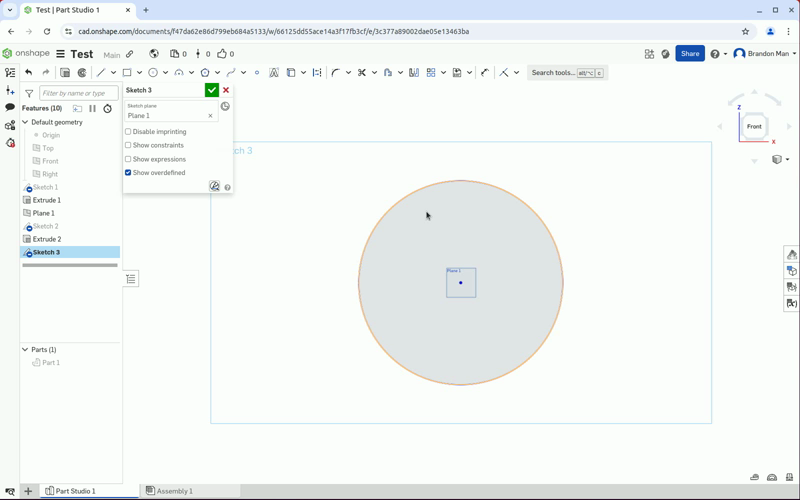
click(426, 211)
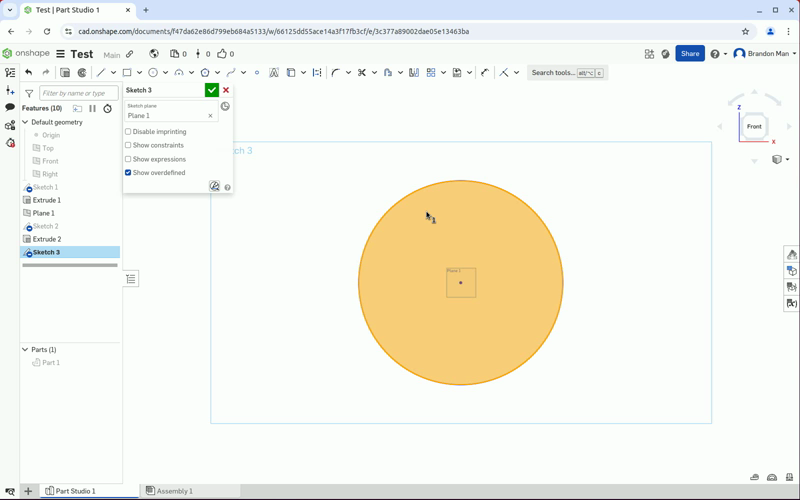
mouse_move(73, 352)
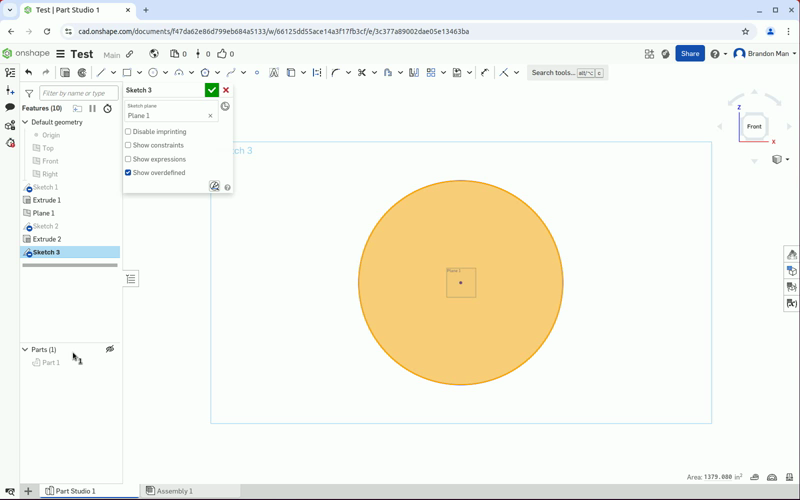
key(shift+y)
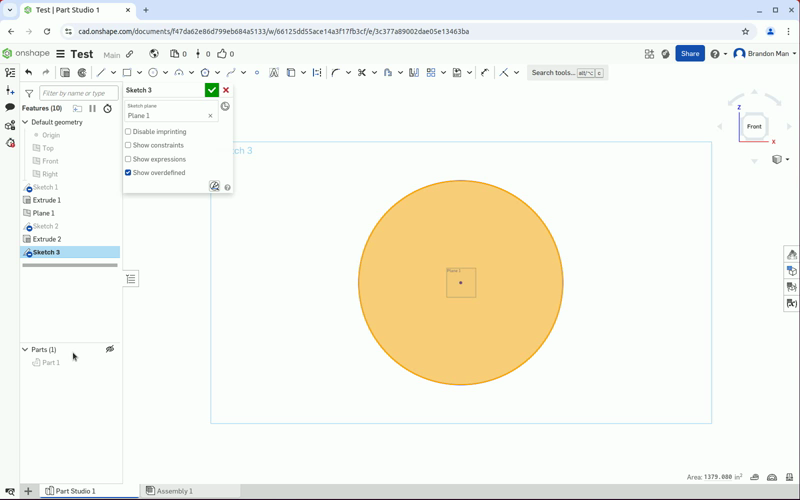
key(shift+e)
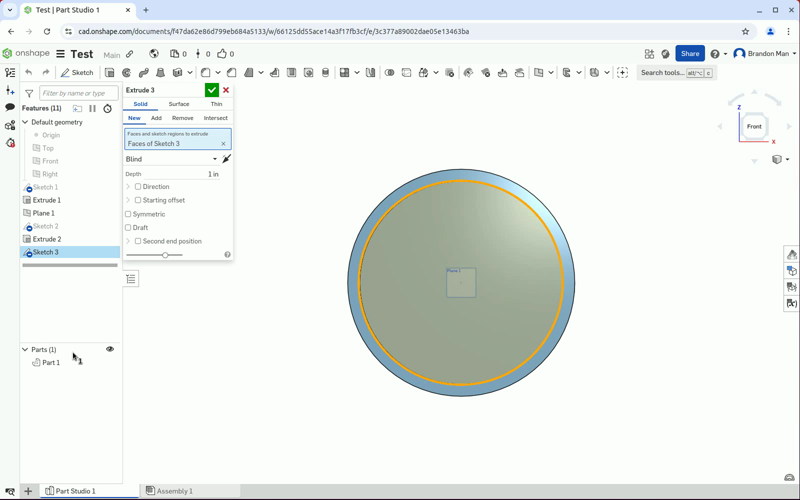
mouse_move(143, 106)
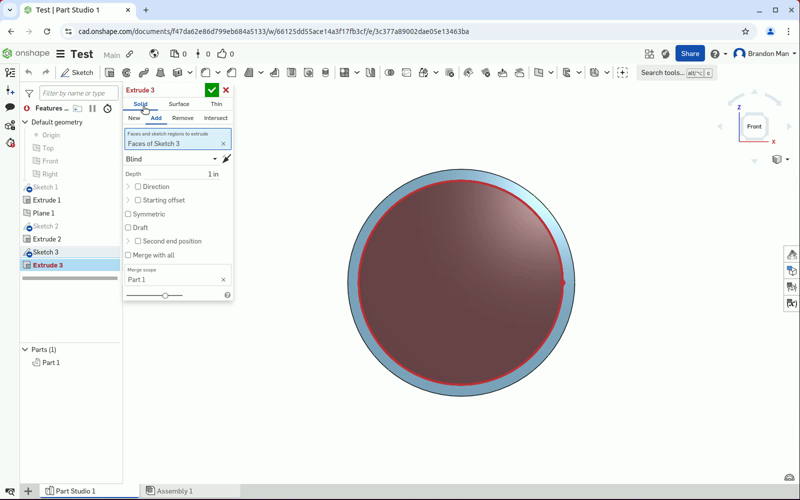
click(143, 106)
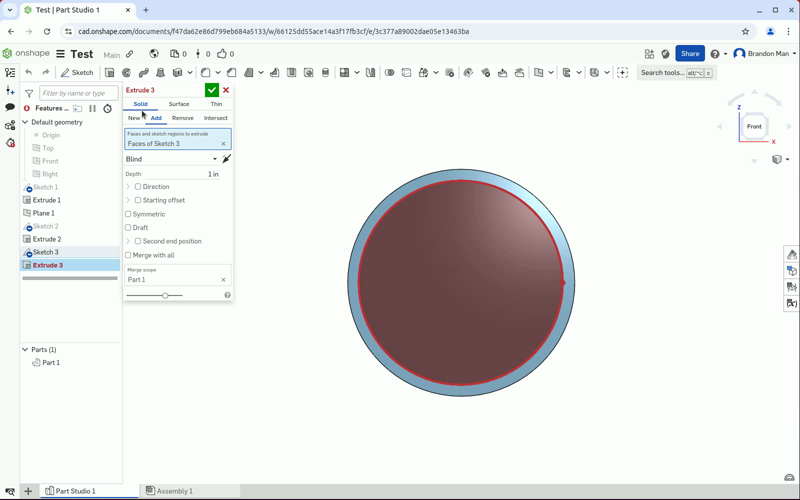
mouse_move(137, 120)
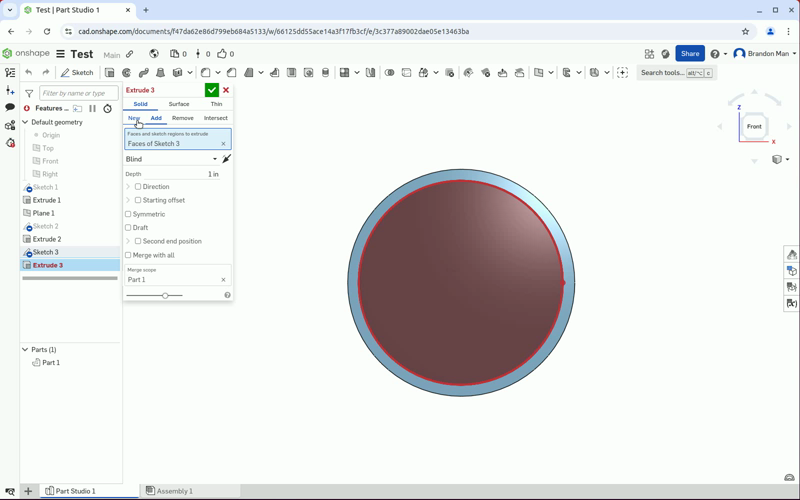
click(137, 120)
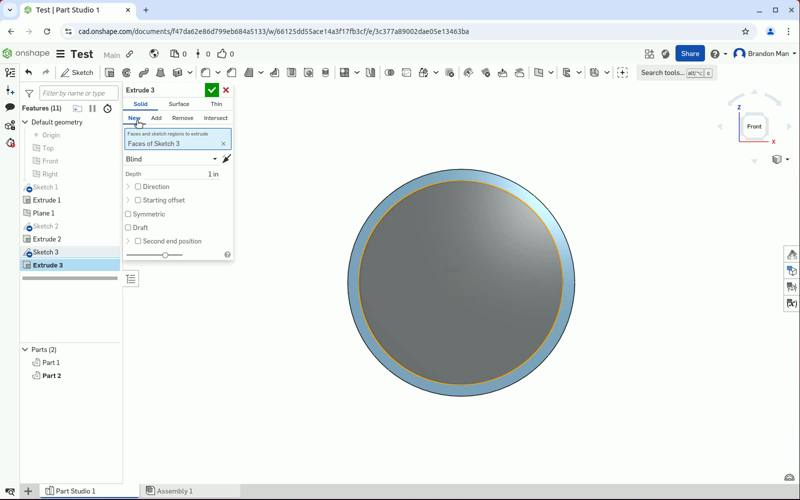
key(tab, 4)
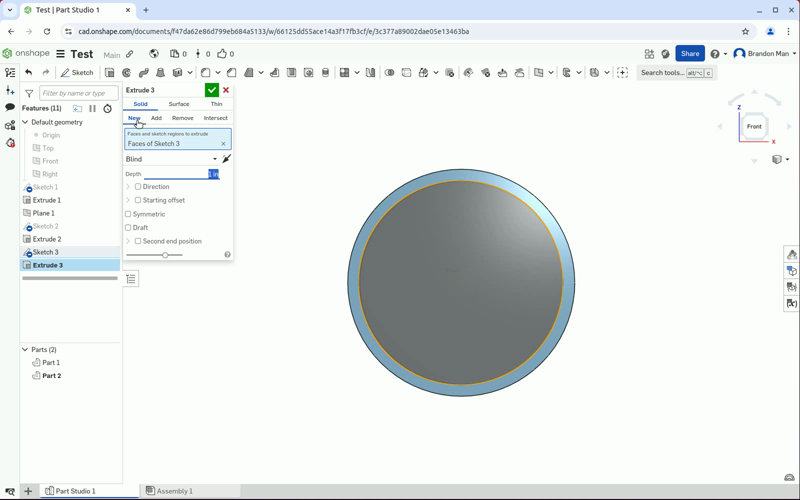
text(-2.889)
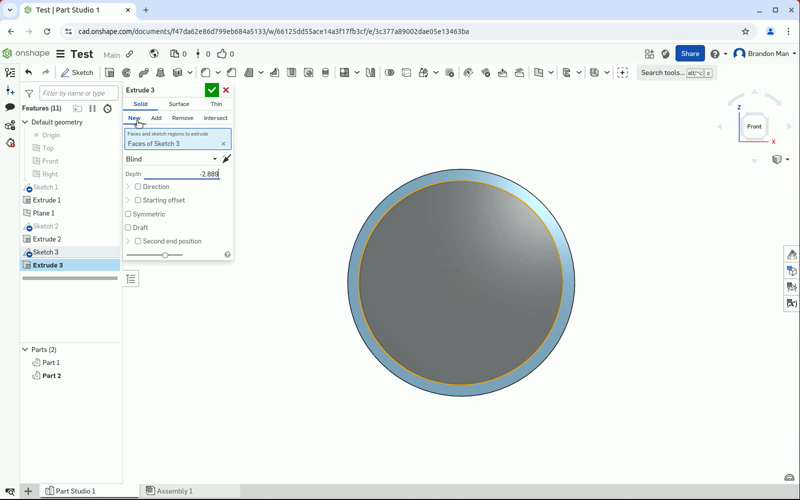
key(enter)
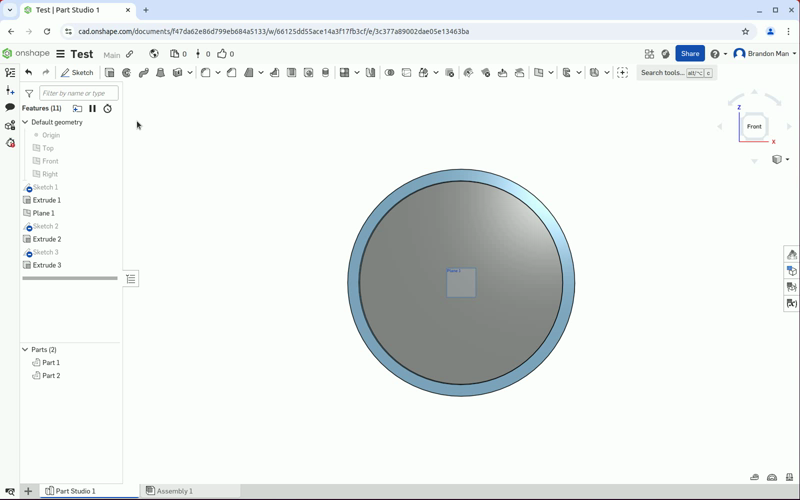
key(shift+h)
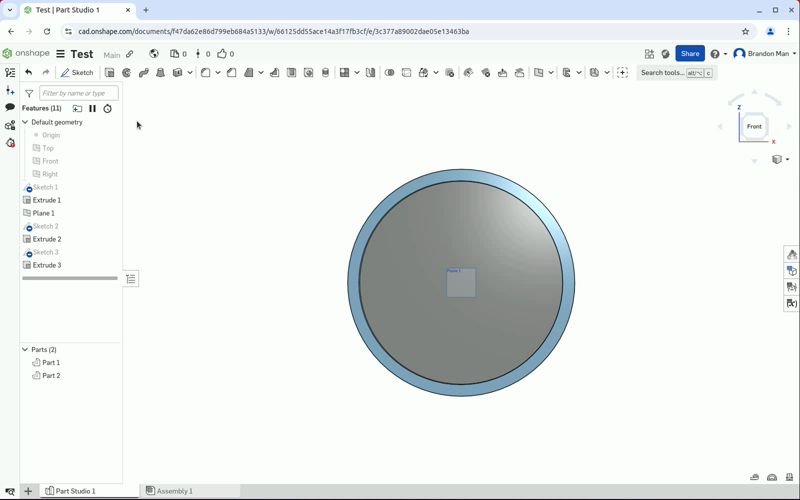
key(shift+h)
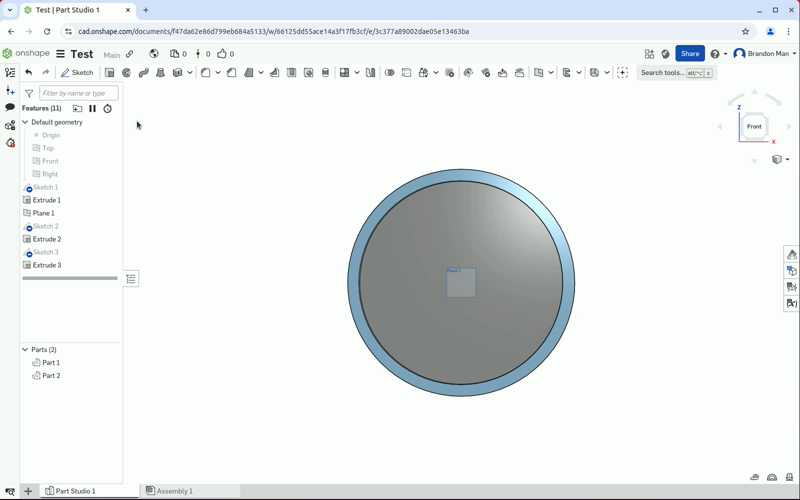
key(shift+7)
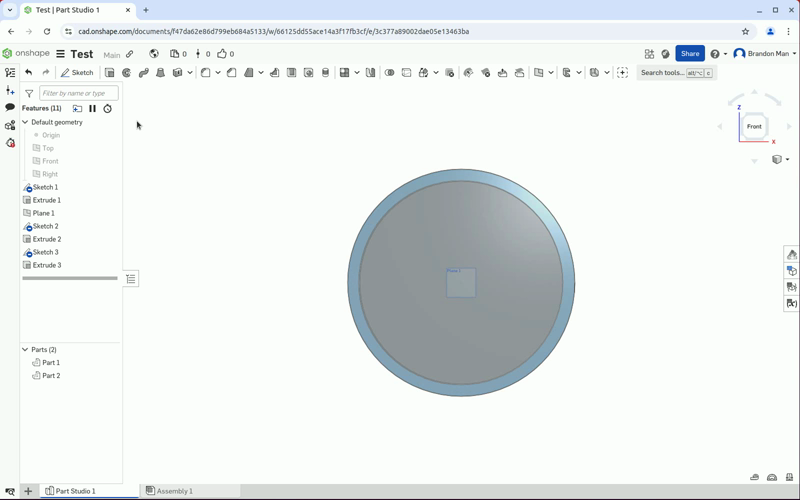
key(left, 2)
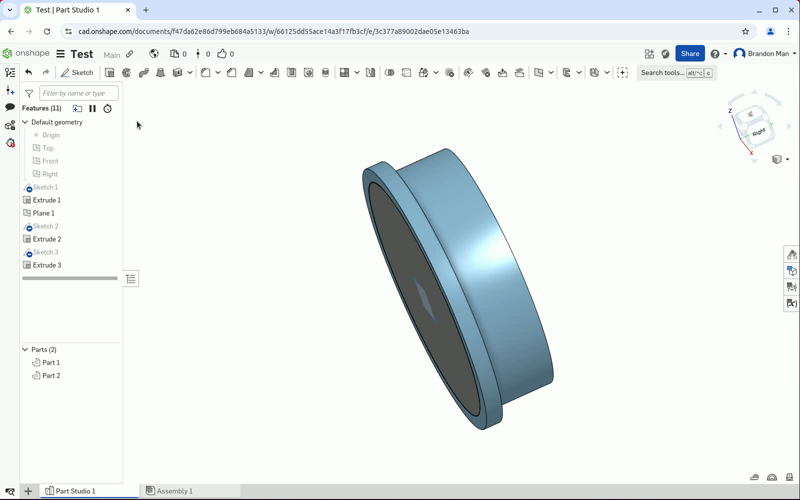
key(down, 2)
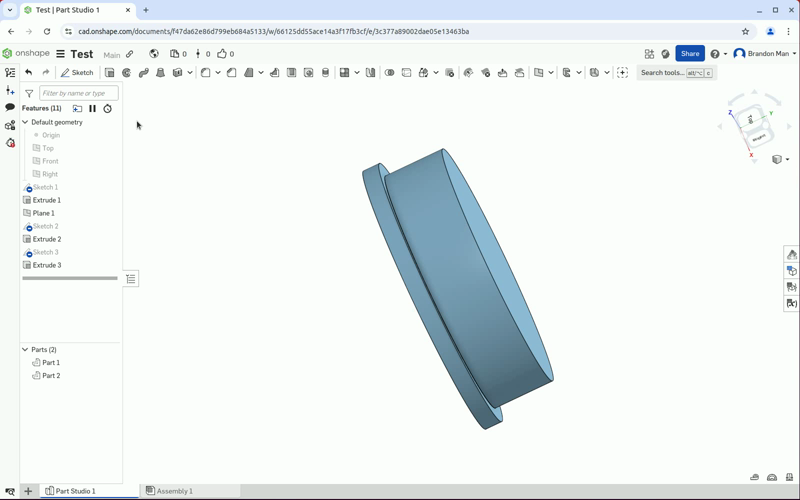
key(up, 2)
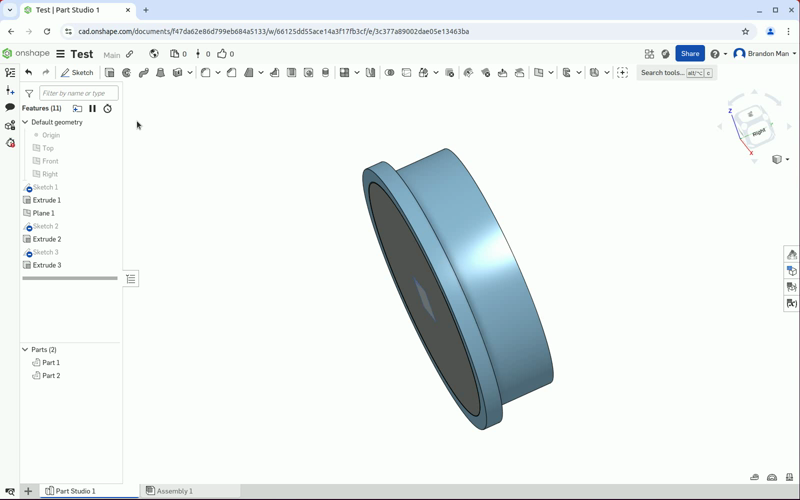
key(right, 2)
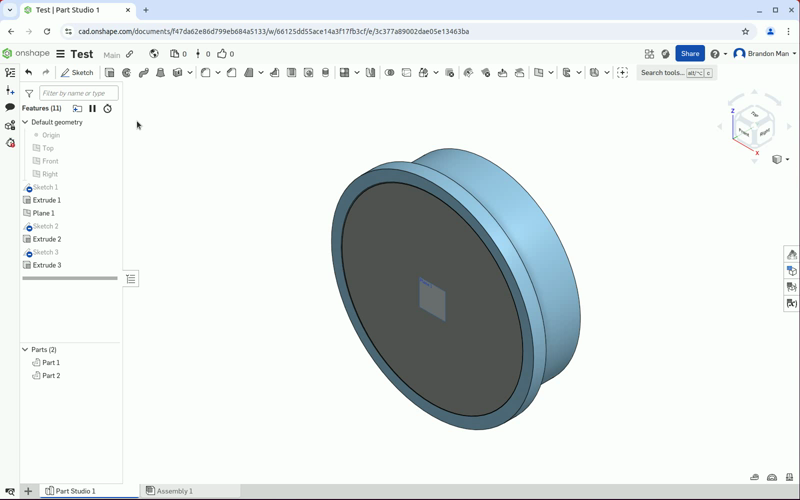
mouse_move(73, 189)
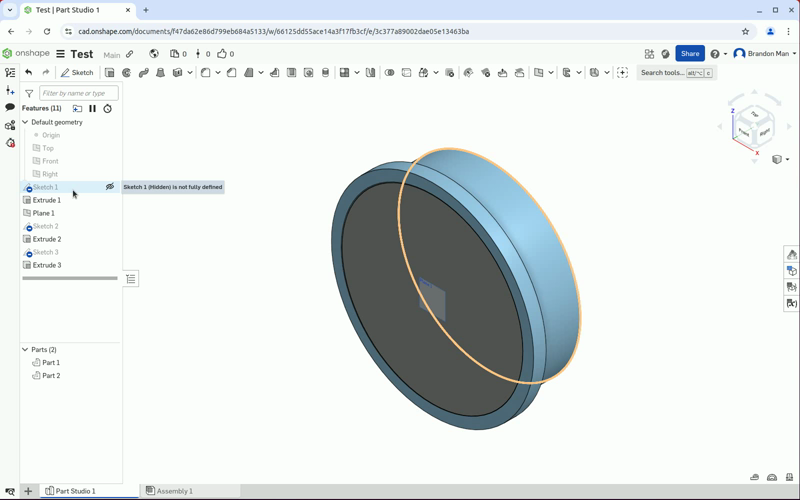
click(73, 189)